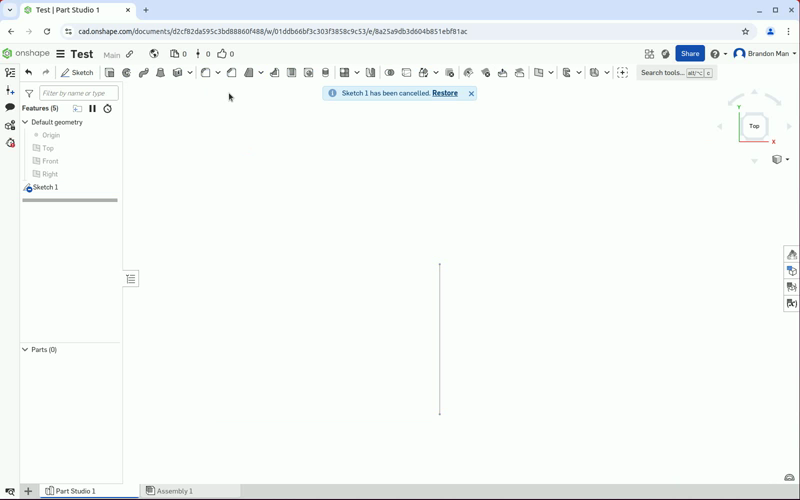
key(shift+h)
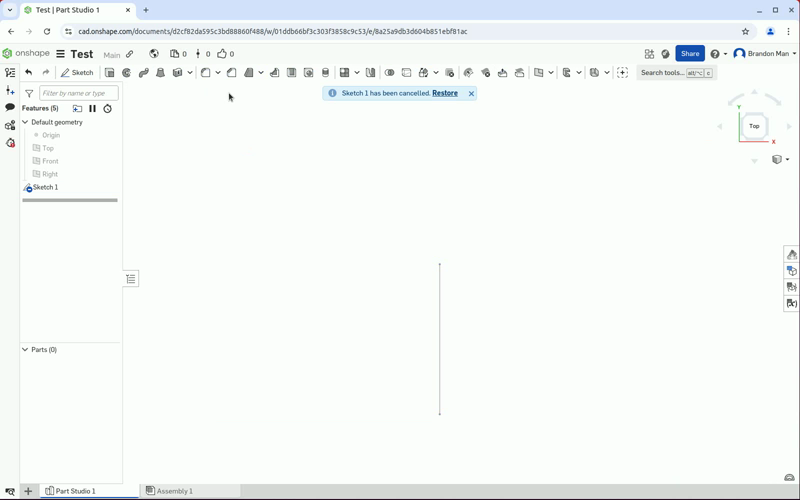
key(shift+s)
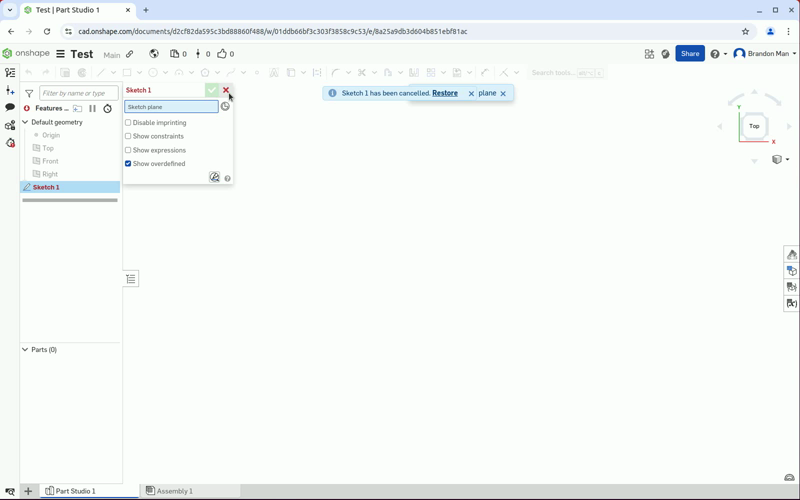
mouse_move(73, 150)
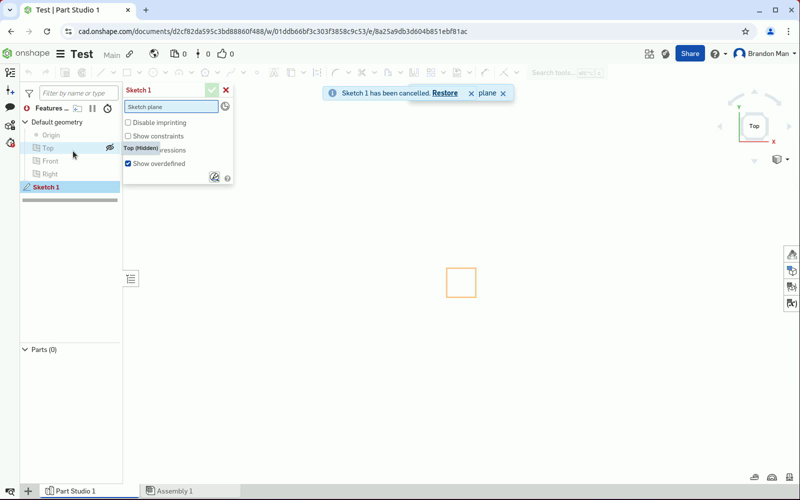
click(73, 150)
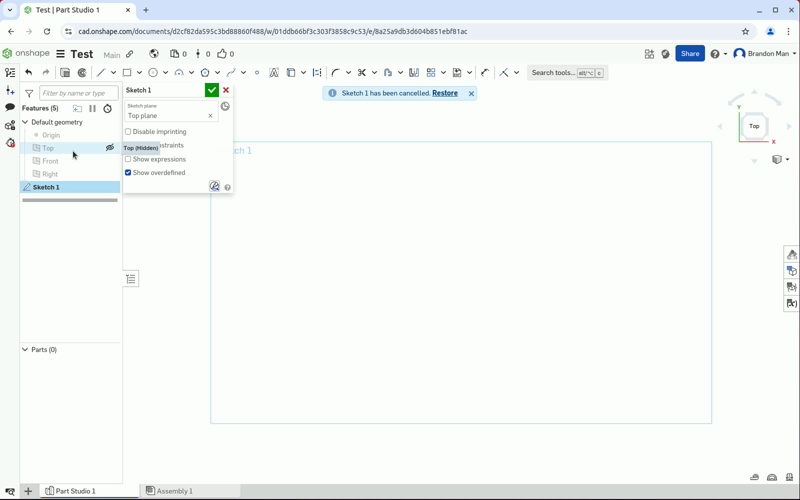
mouse_move(73, 352)
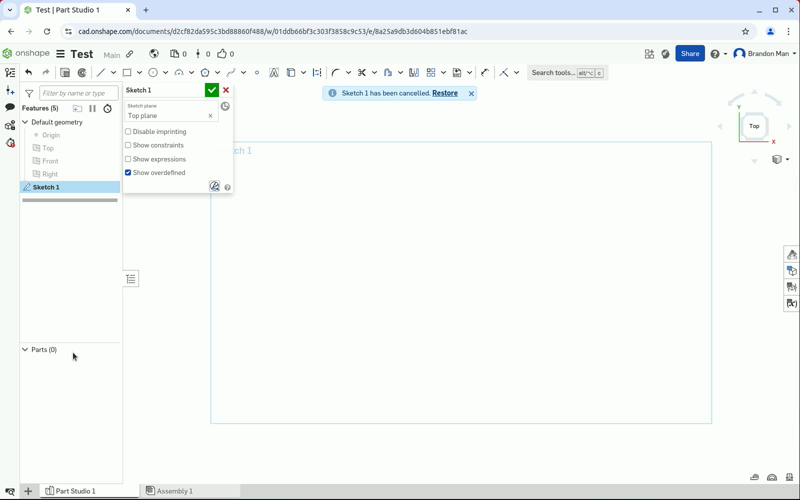
key(y)
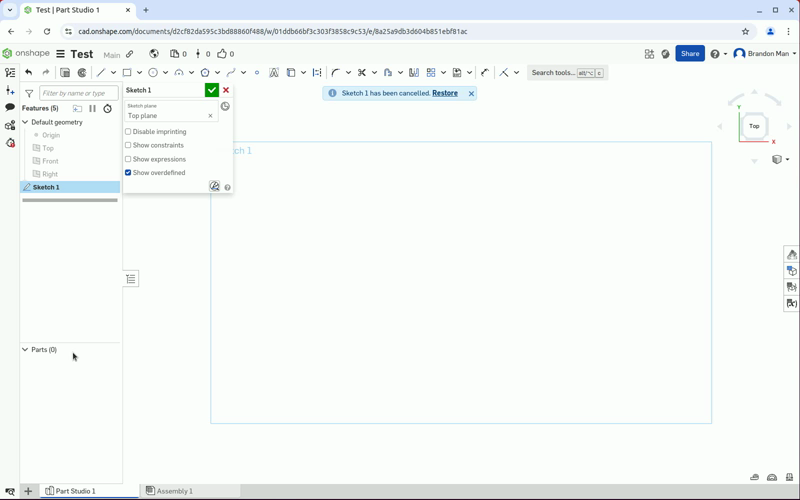
key(l)
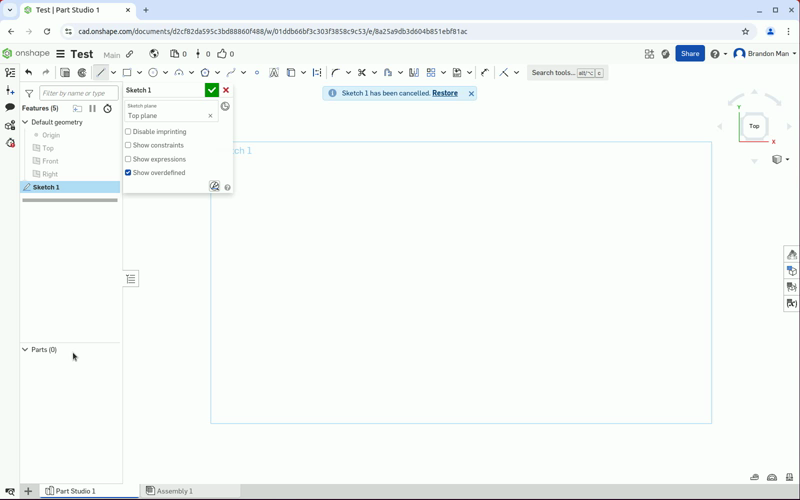
key_down(shift)
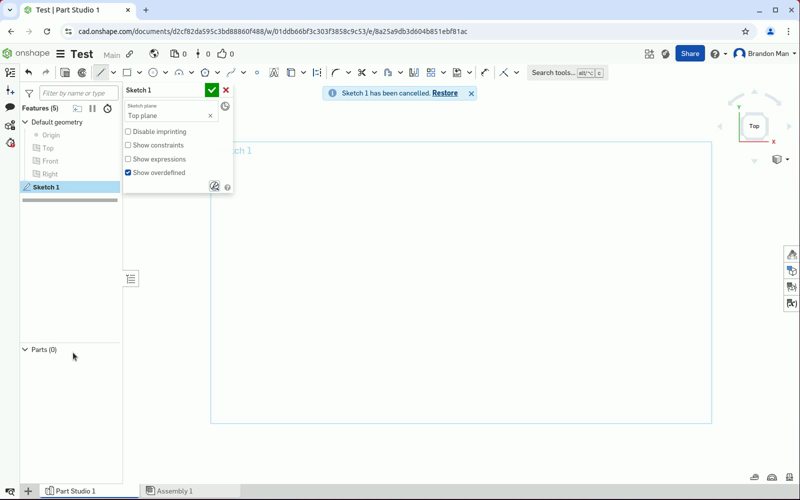
mouse_move(383, 356)
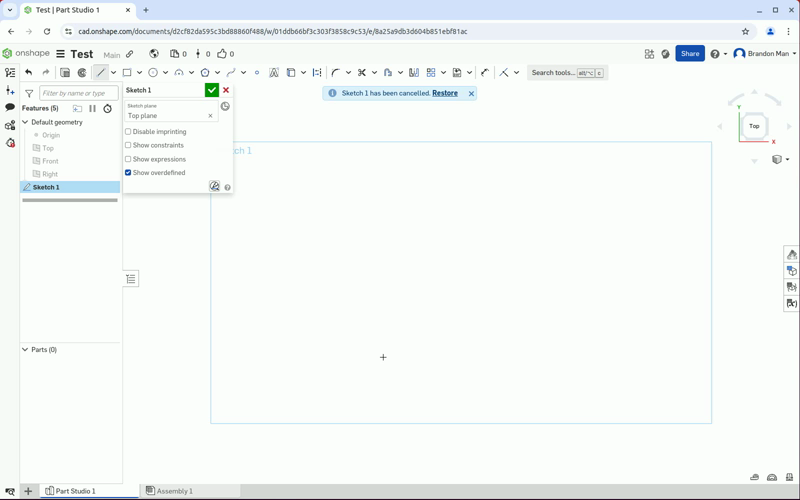
click(383, 356)
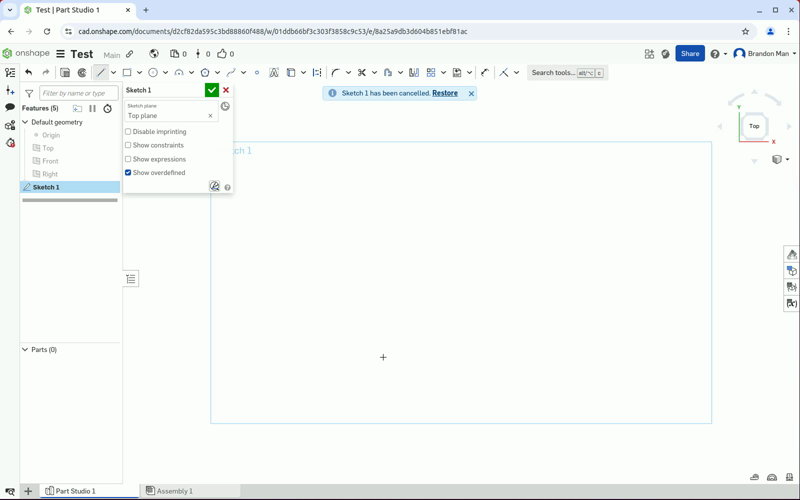
key_up(shift)
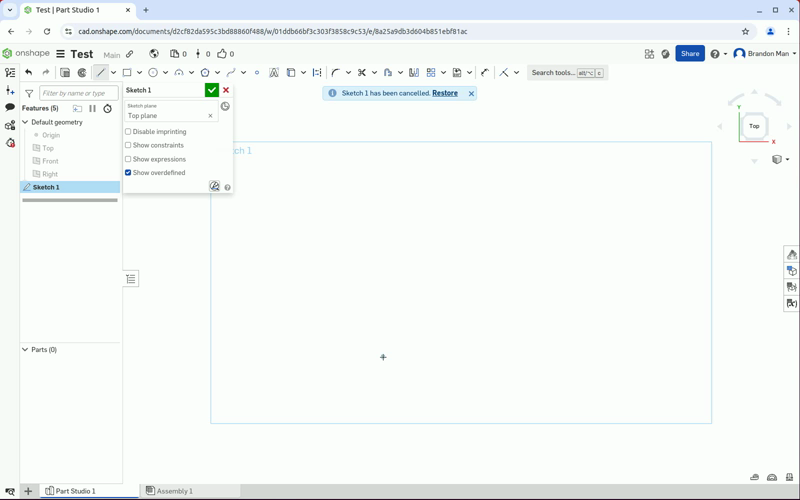
key_down(shift)
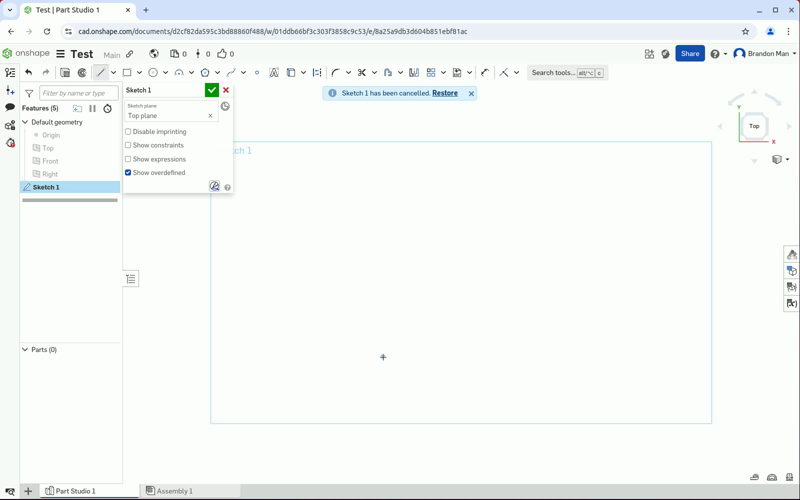
mouse_move(572, 356)
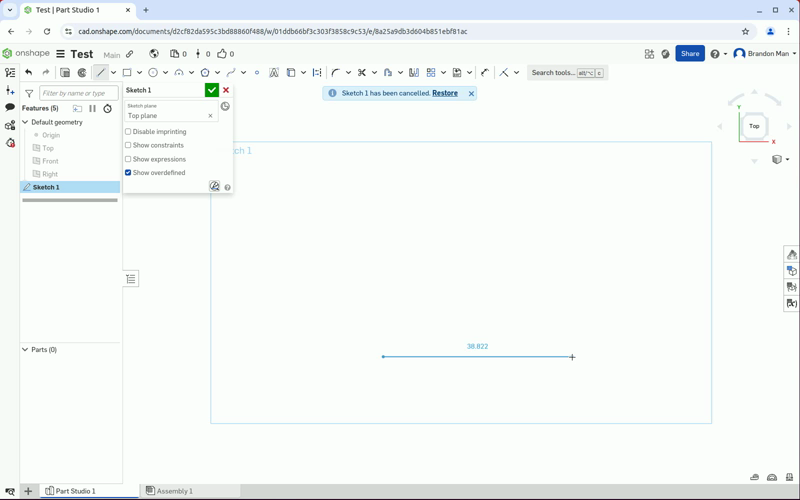
click(572, 356)
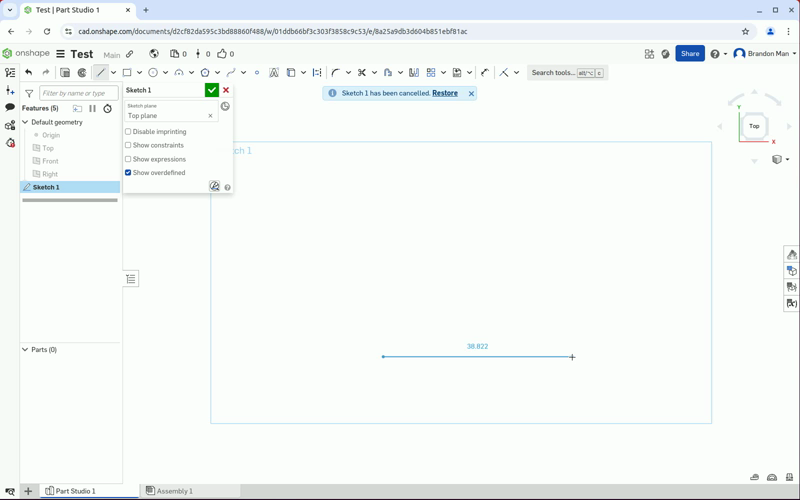
key_up(shift)
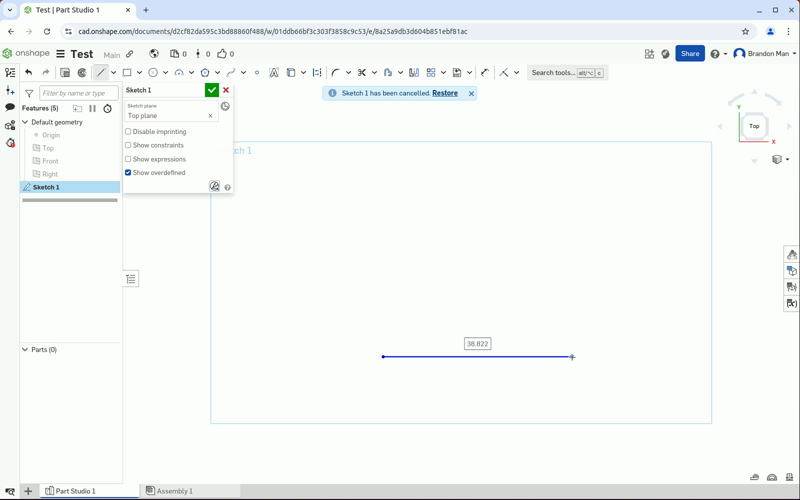
key_down(shift)
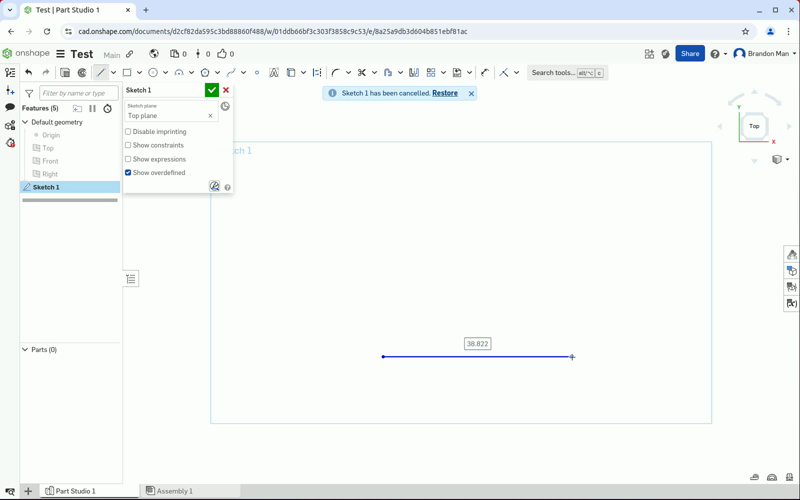
mouse_move(572, 209)
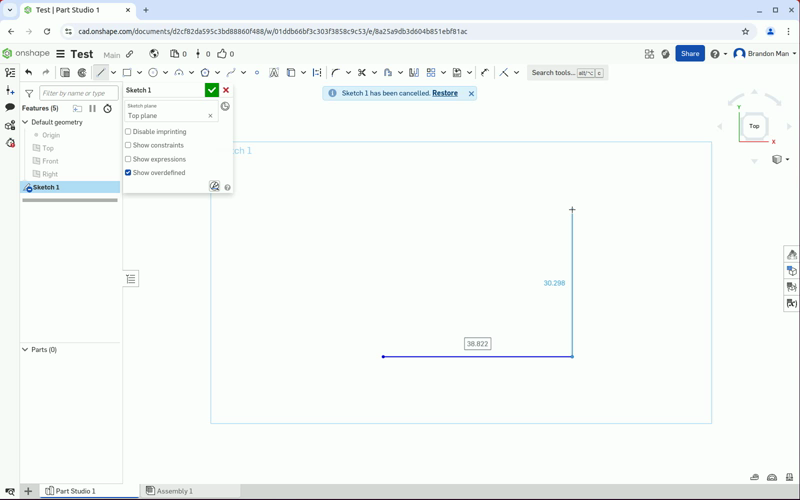
click(572, 209)
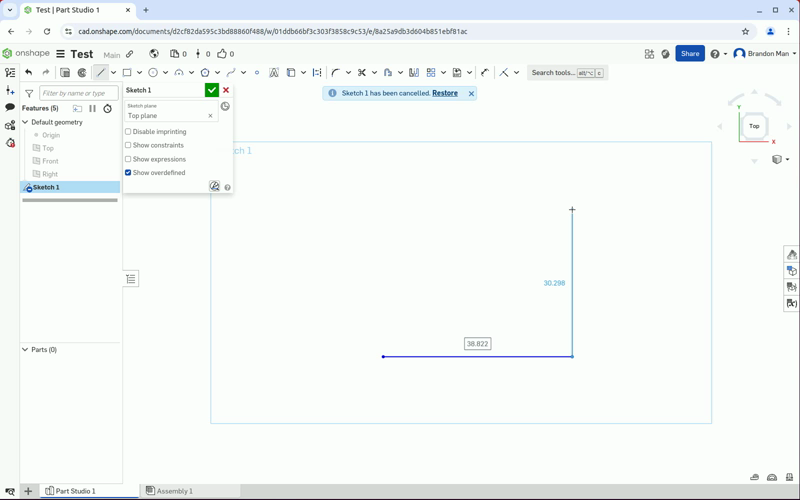
key_up(shift)
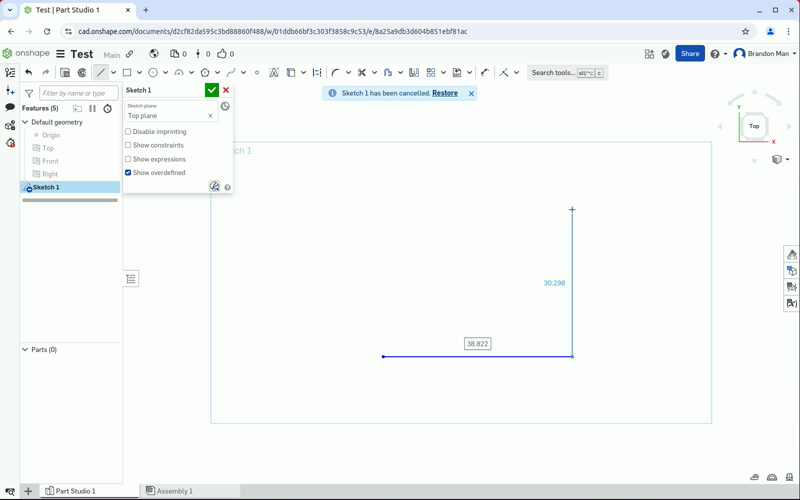
key_down(shift)
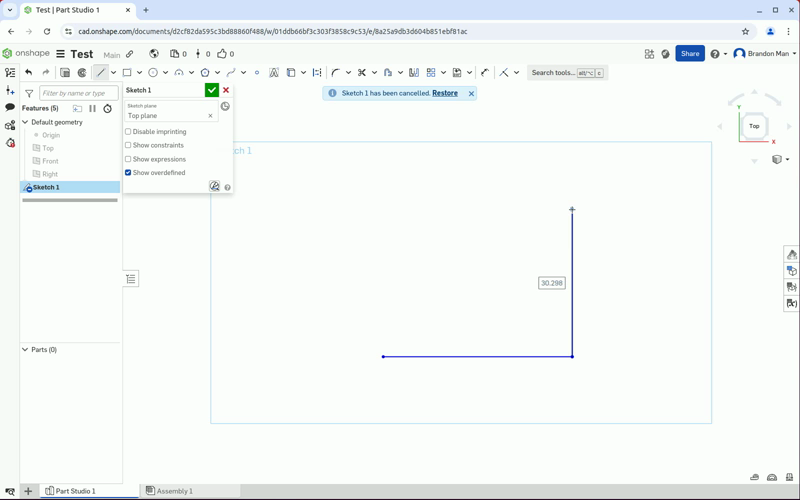
mouse_move(383, 209)
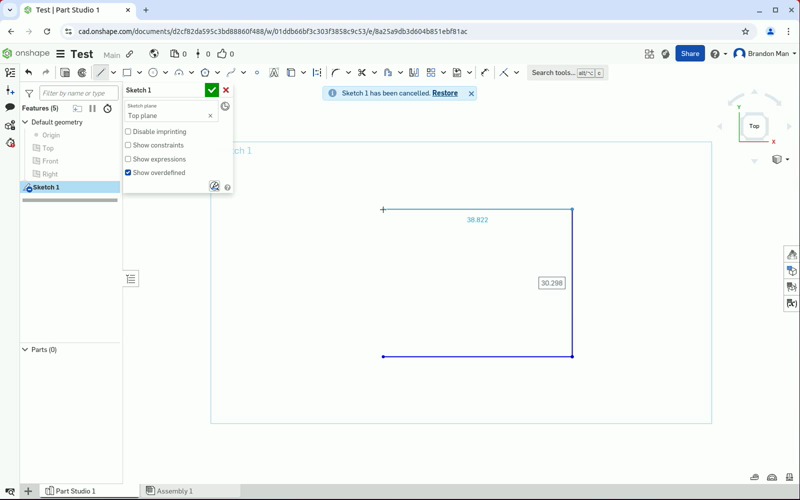
click(383, 209)
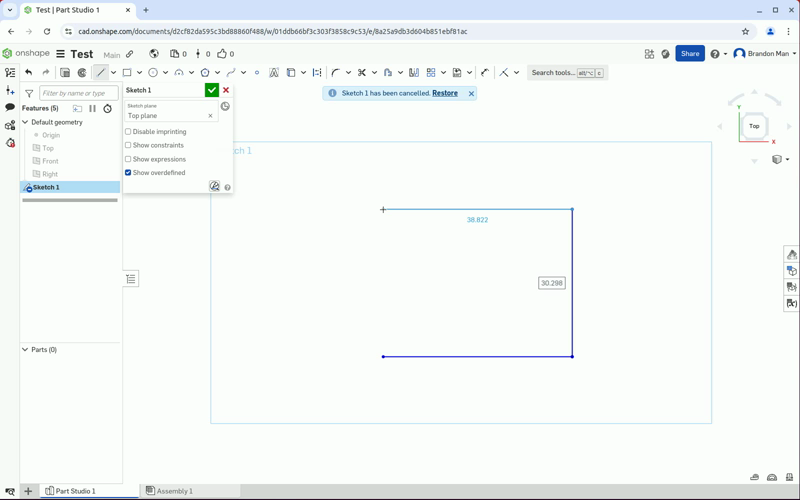
key_up(shift)
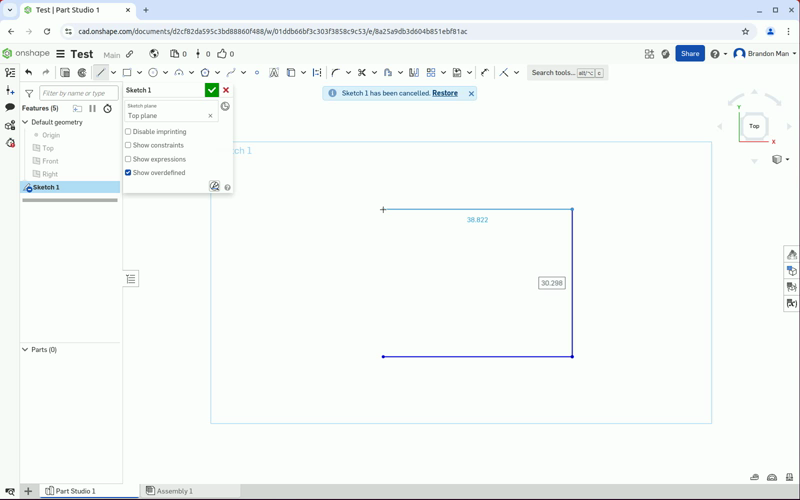
key_down(shift)
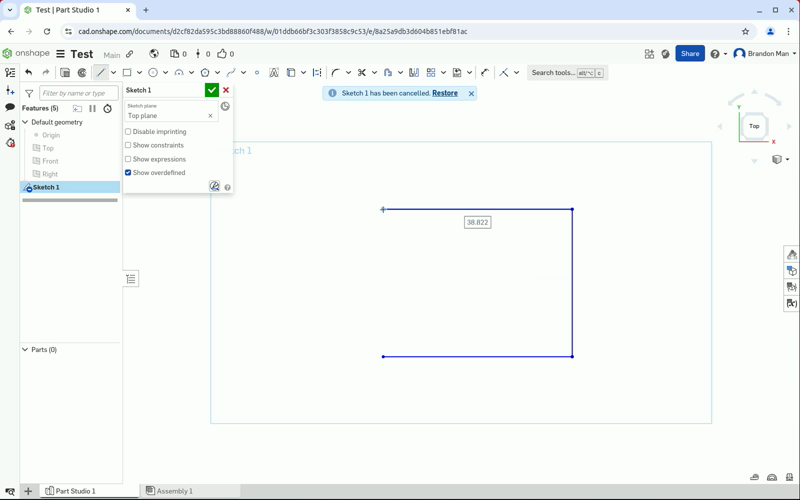
mouse_move(383, 356)
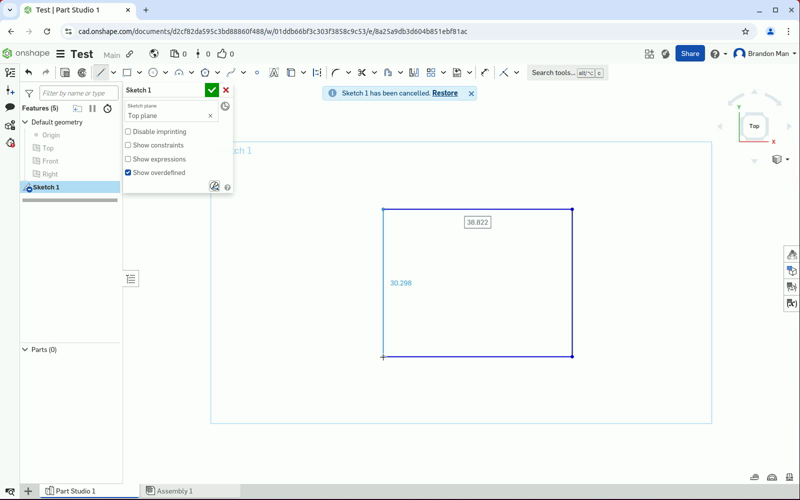
key_up(shift)
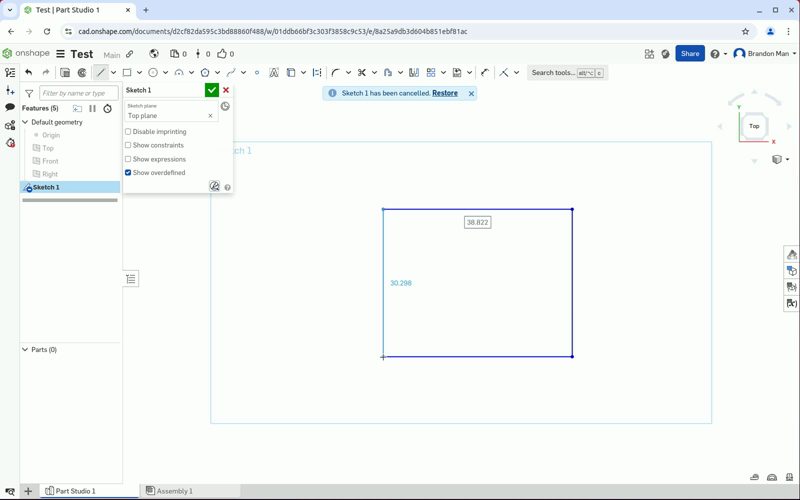
click(383, 356)
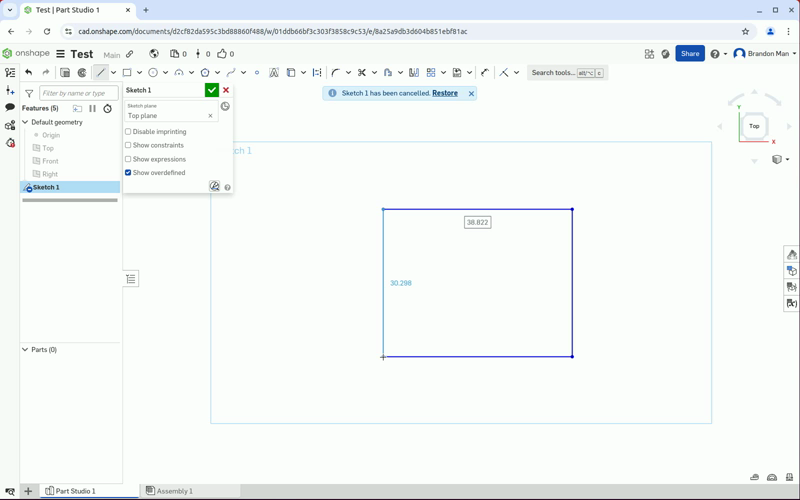
key(esc)
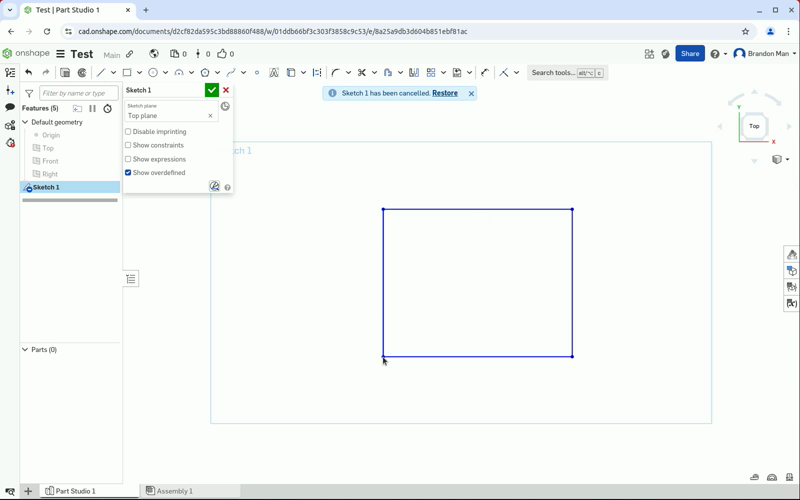
mouse_move(414, 293)
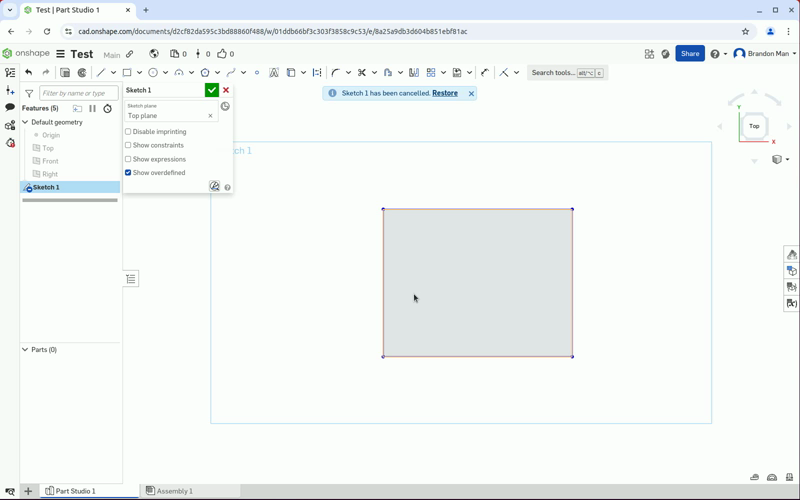
click(414, 293)
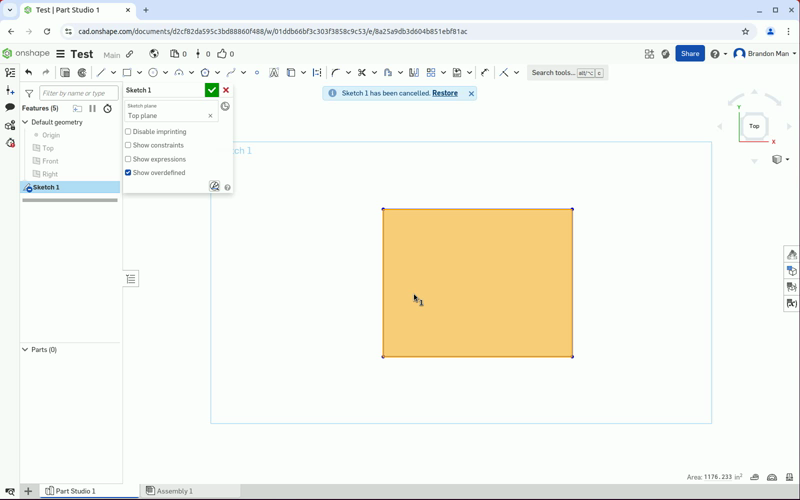
mouse_move(73, 352)
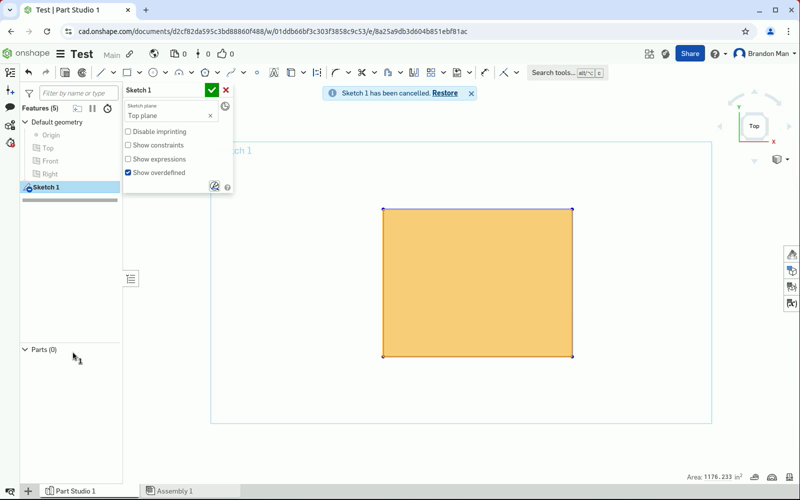
key(shift+y)
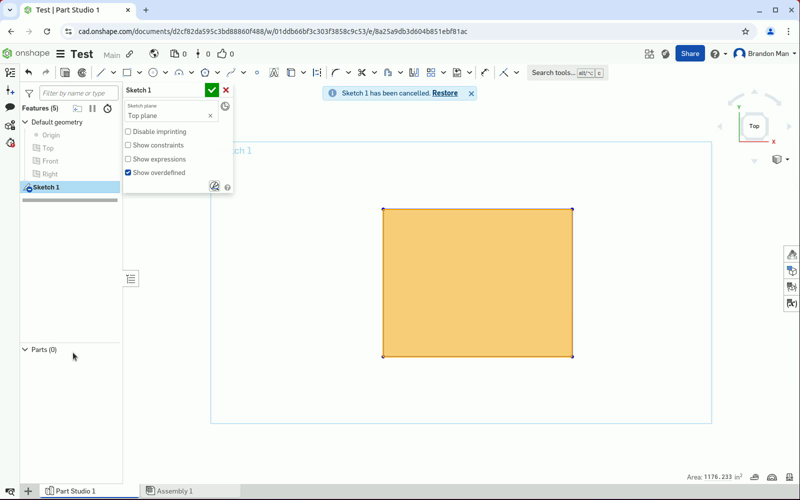
key(shift+e)
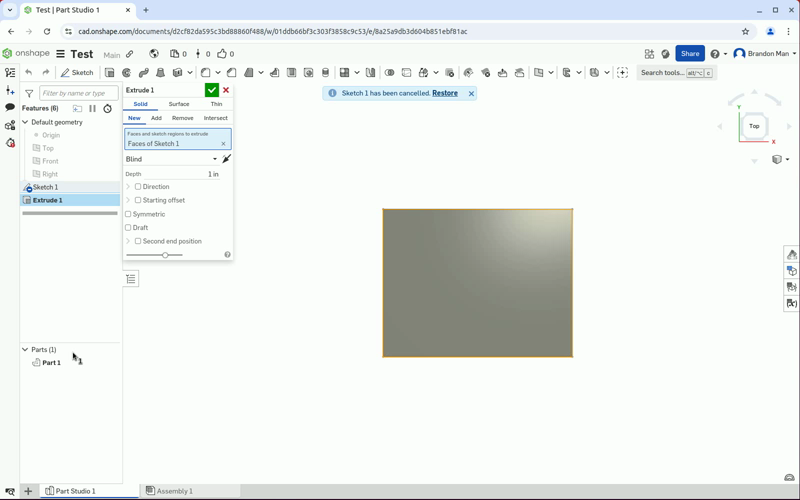
mouse_move(143, 106)
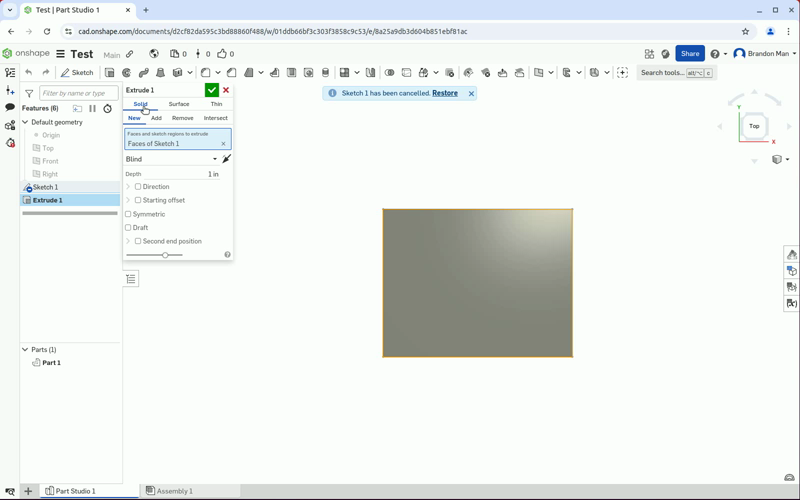
click(143, 106)
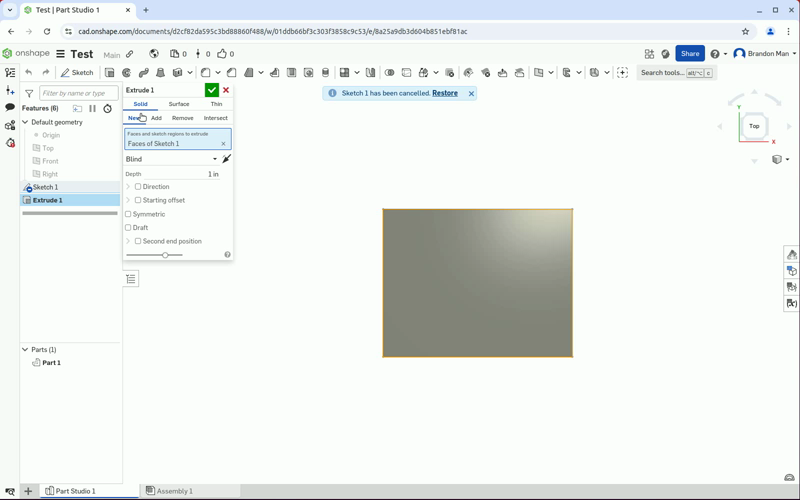
mouse_move(137, 120)
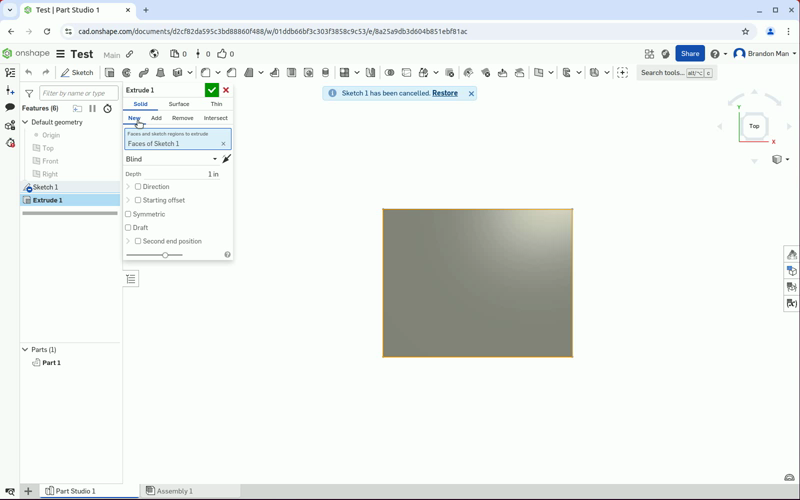
click(137, 120)
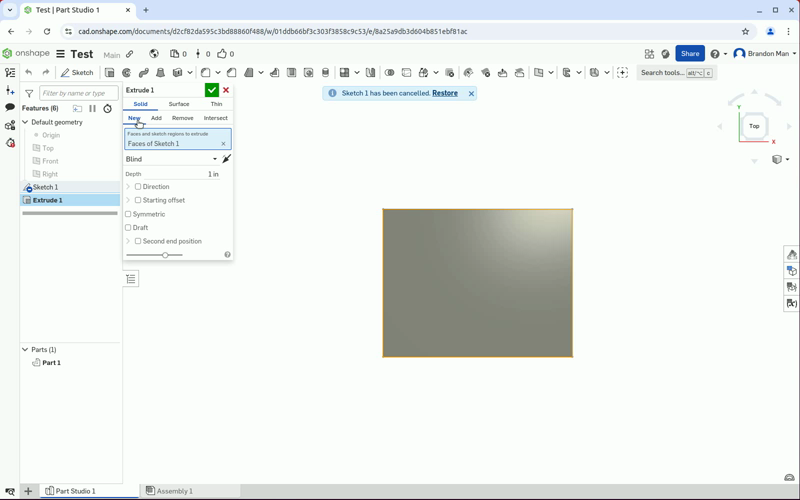
key(tab, 4)
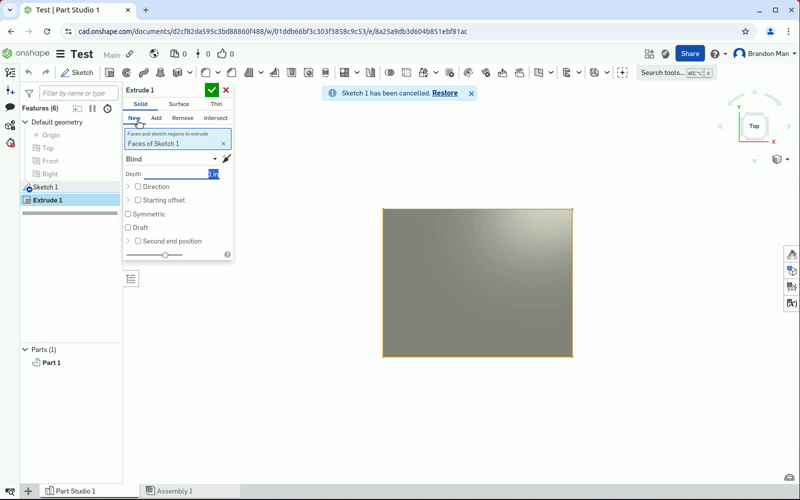
text(14.683)
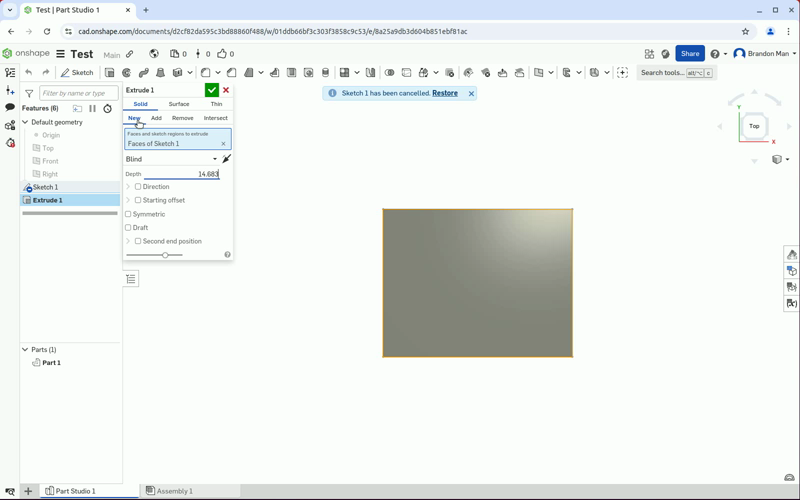
key(enter)
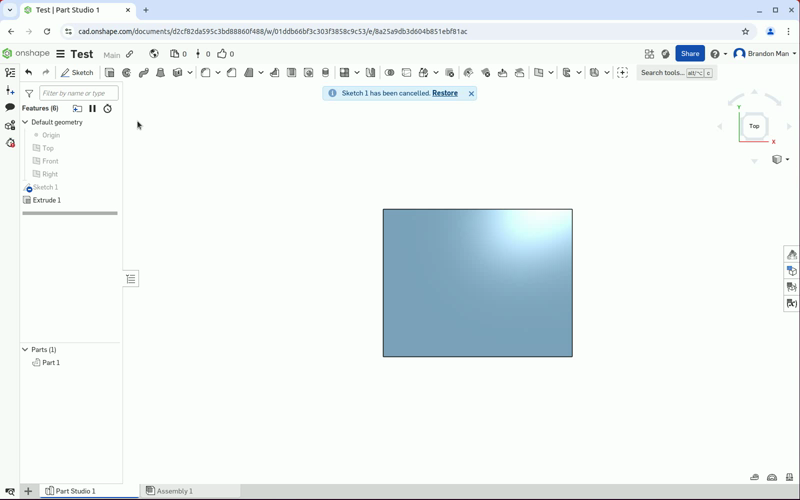
key(shift+h)
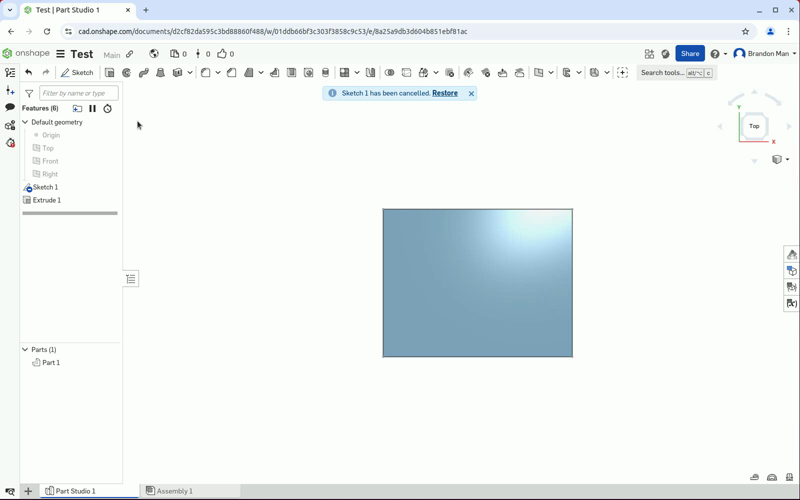
key(shift+h)
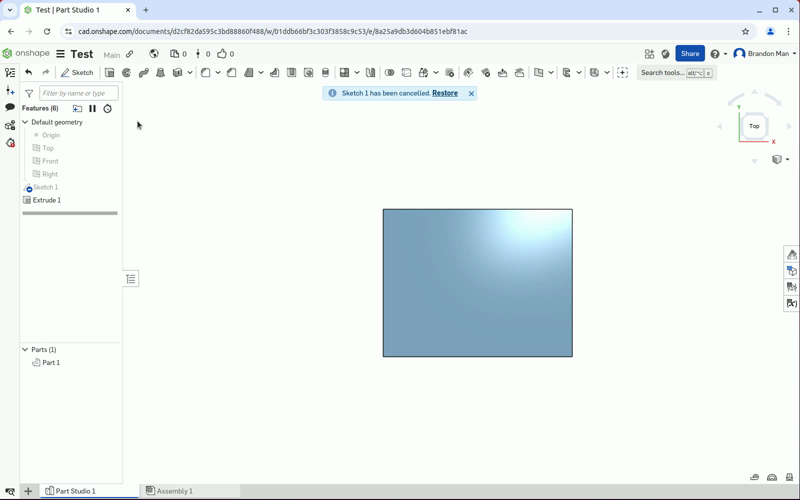
mouse_move(73, 189)
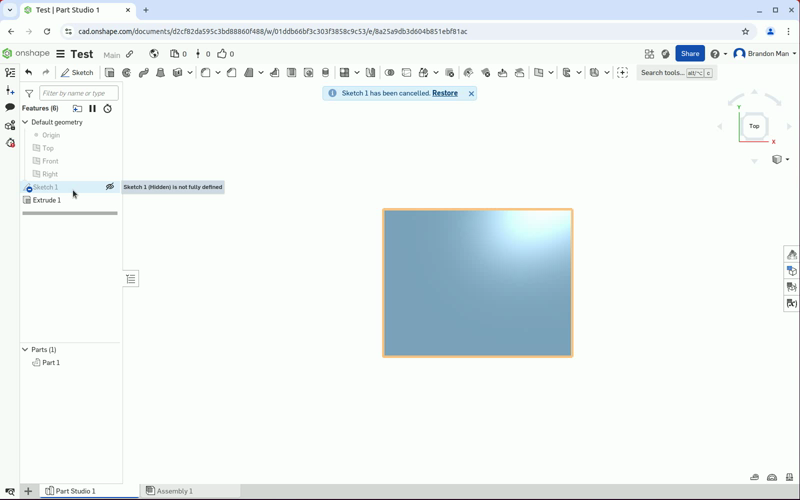
click(73, 189)
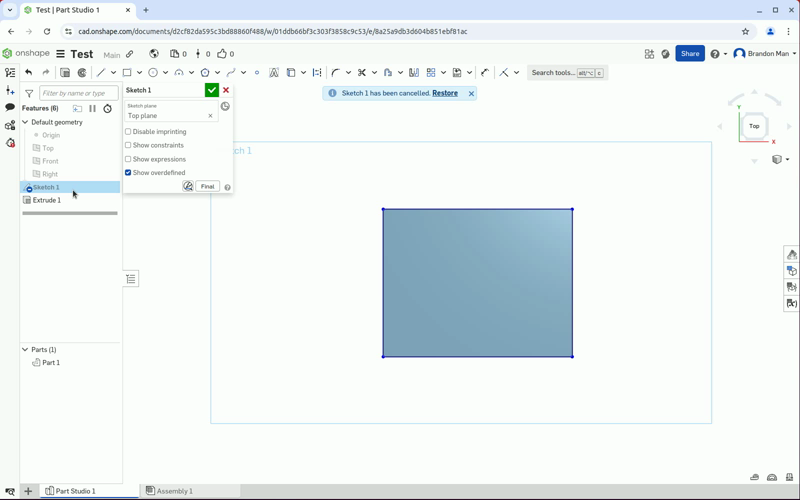
mouse_move(229, 92)
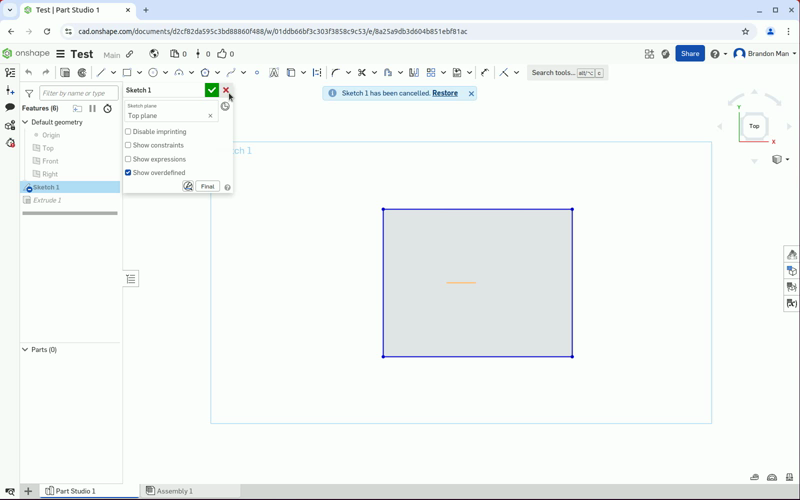
click(229, 92)
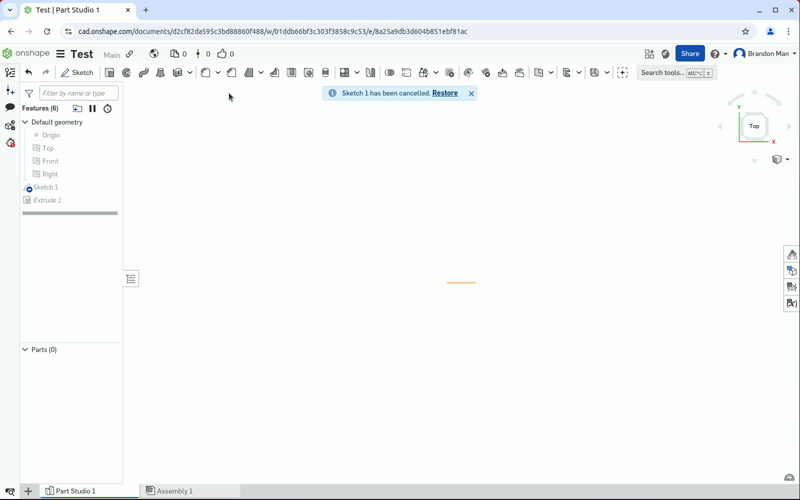
mouse_move(73, 352)
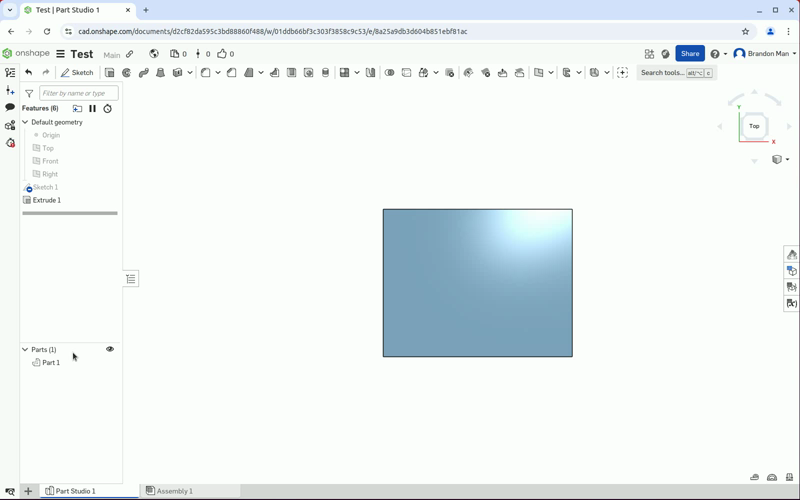
key(y)
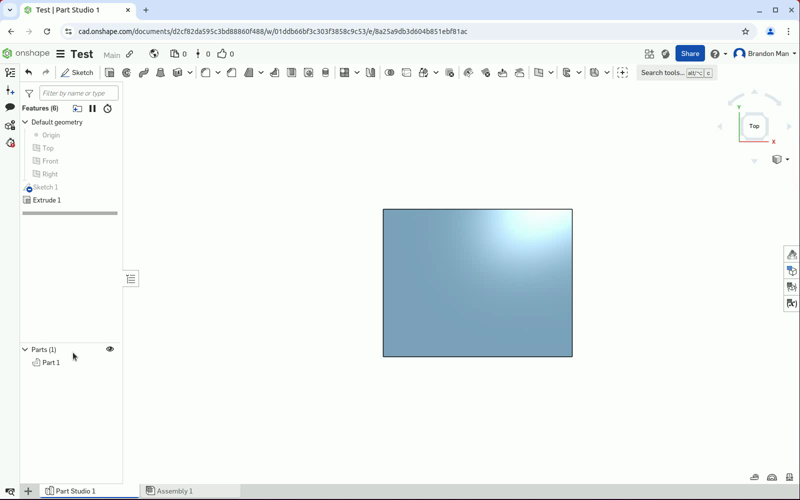
key(shift+p)
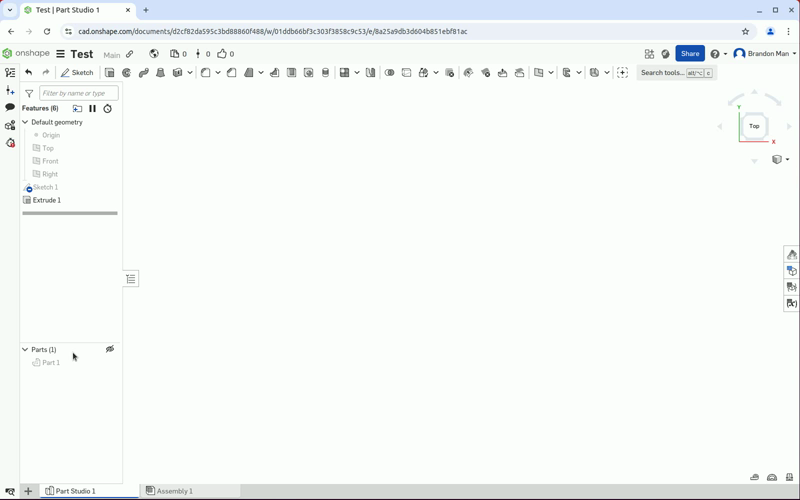
key(space)
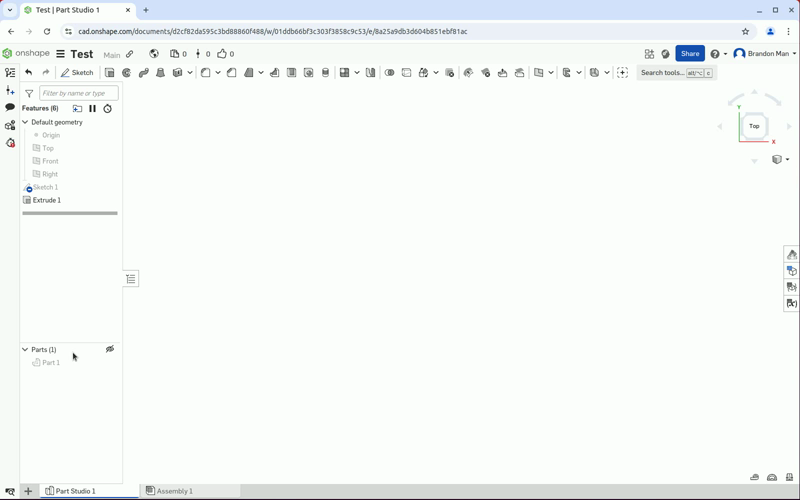
key_down(shift)
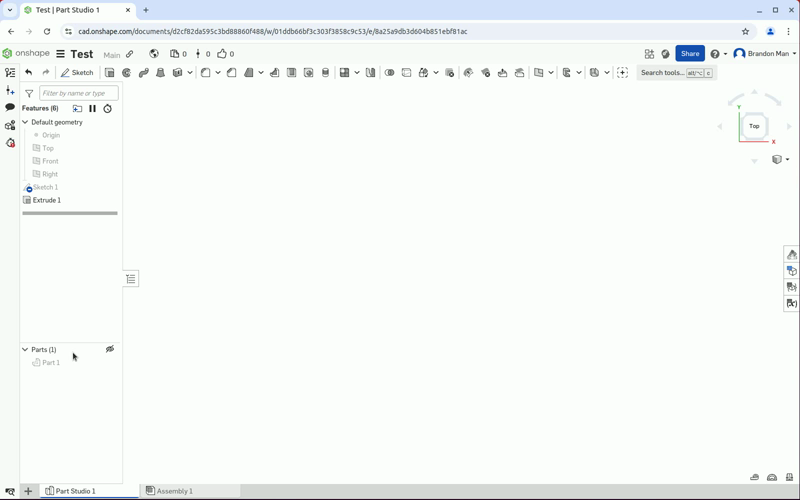
key(up)
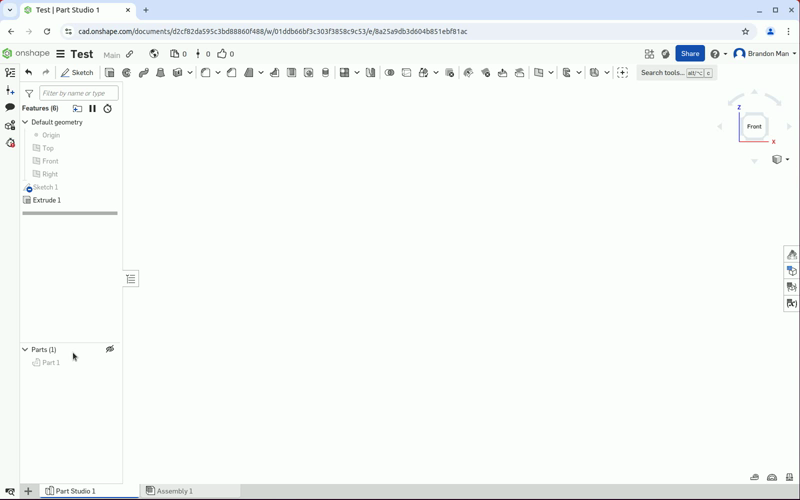
key_up(shift)
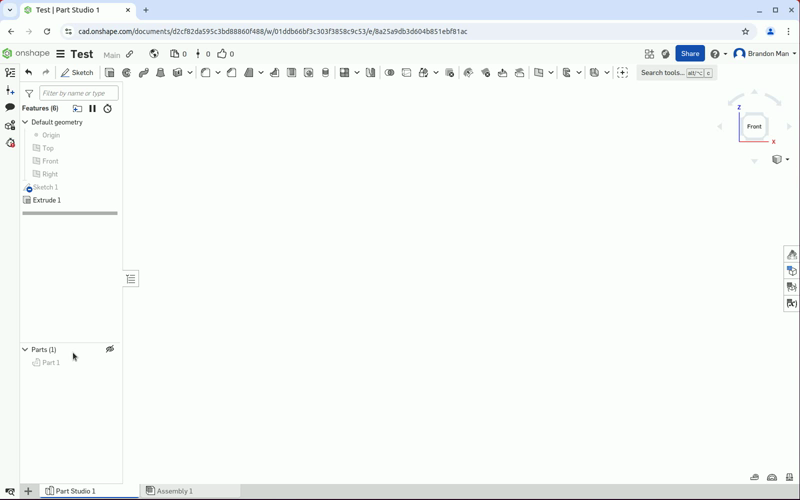
mouse_move(73, 352)
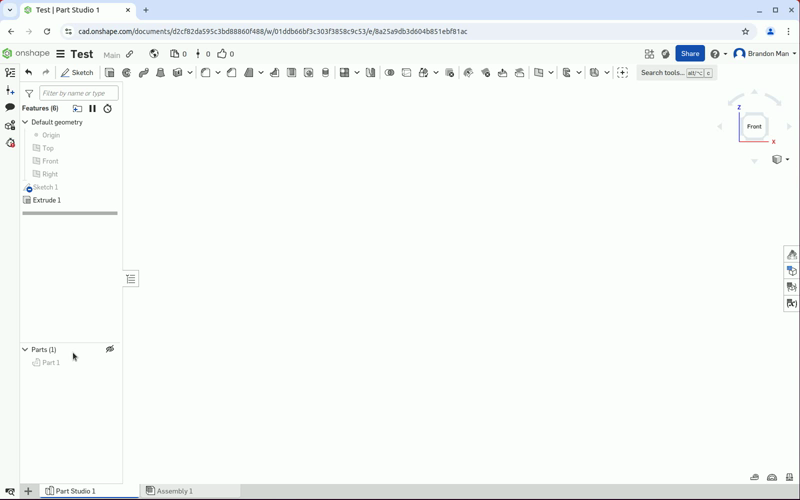
key(shift+y)
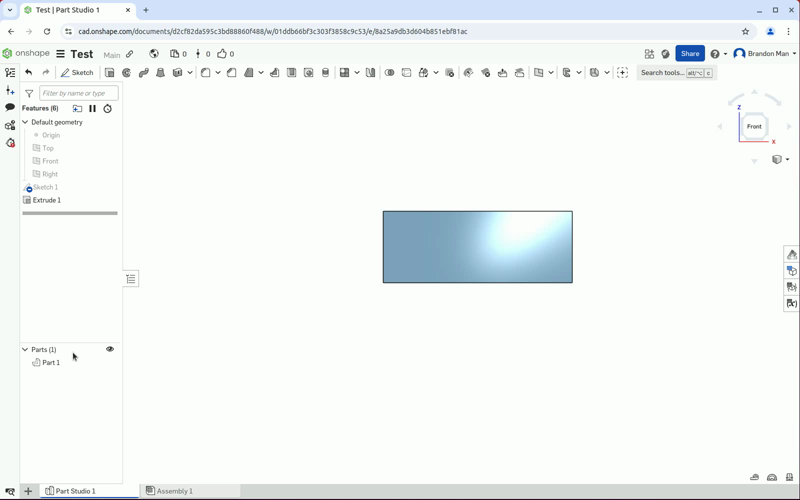
mouse_move(541, 75)
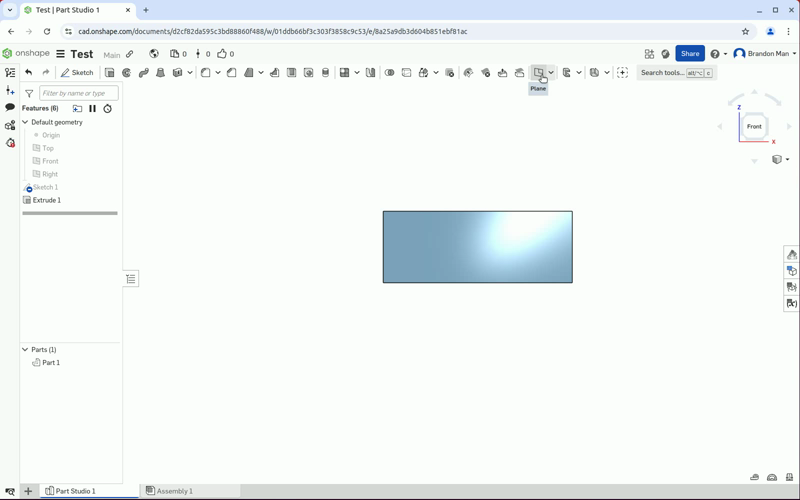
click(541, 75)
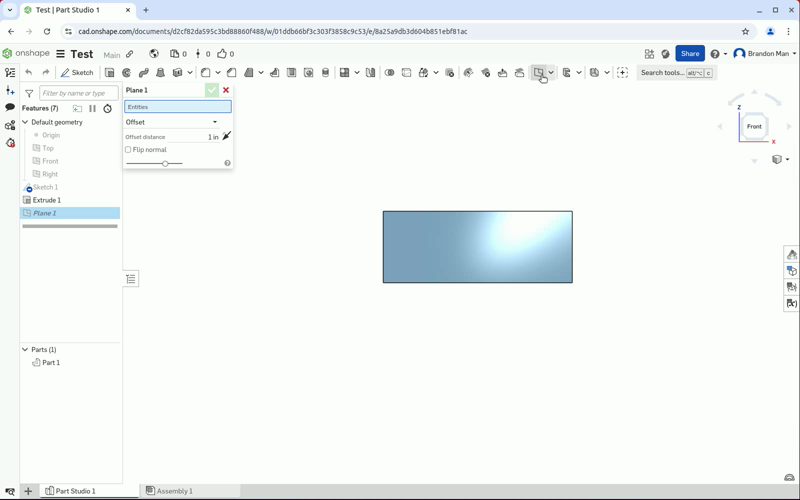
mouse_move(73, 163)
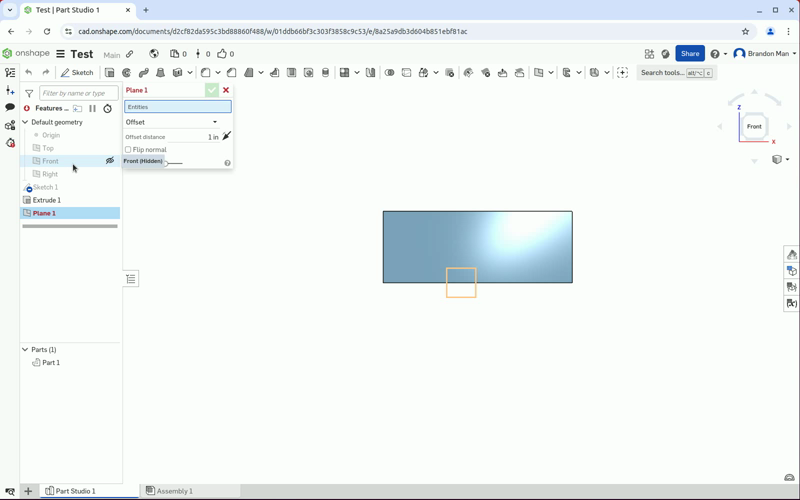
click(73, 163)
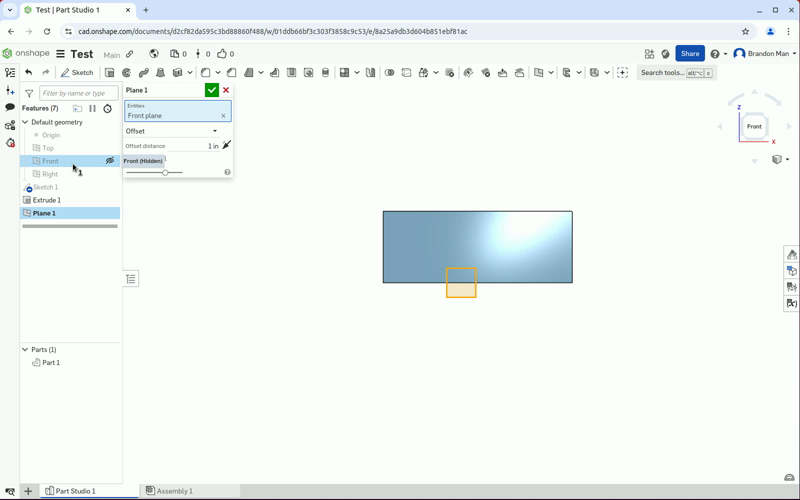
key(tab, 2)
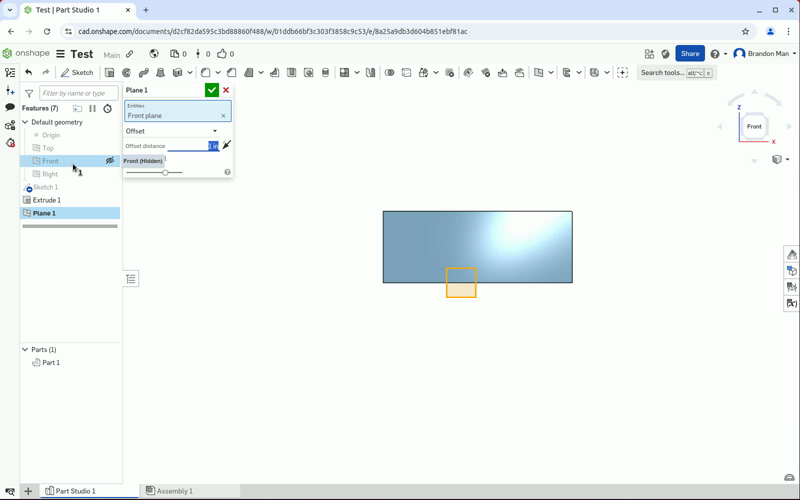
text(15.159)
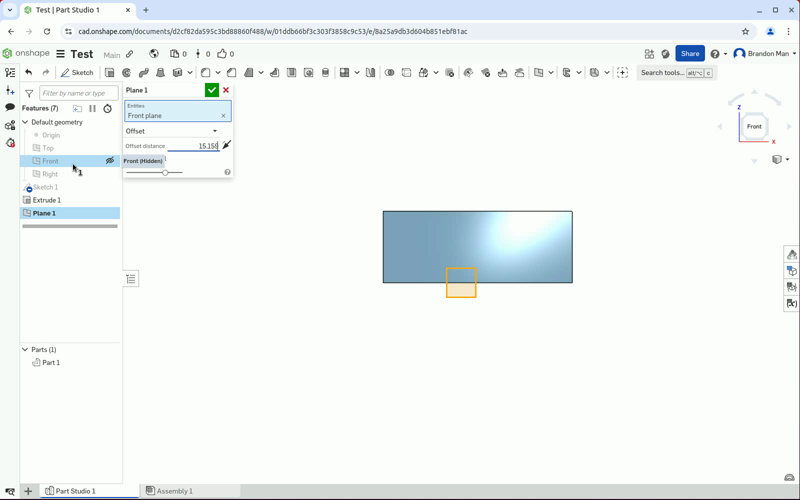
key(enter, 2)
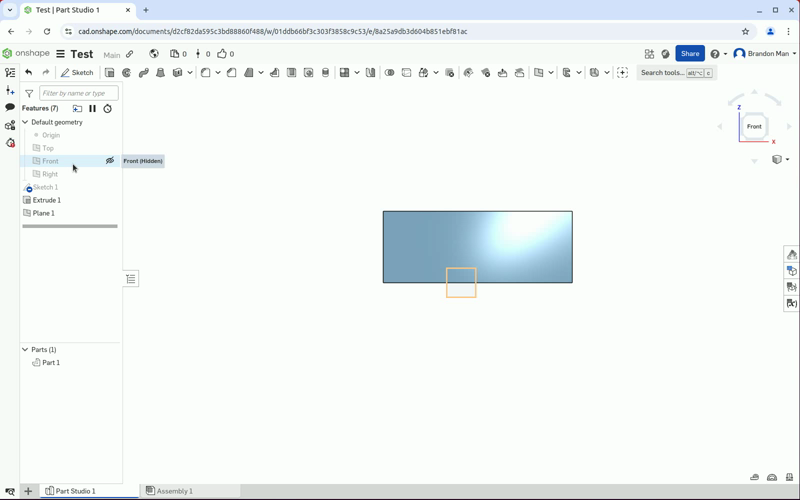
key(shift+s)
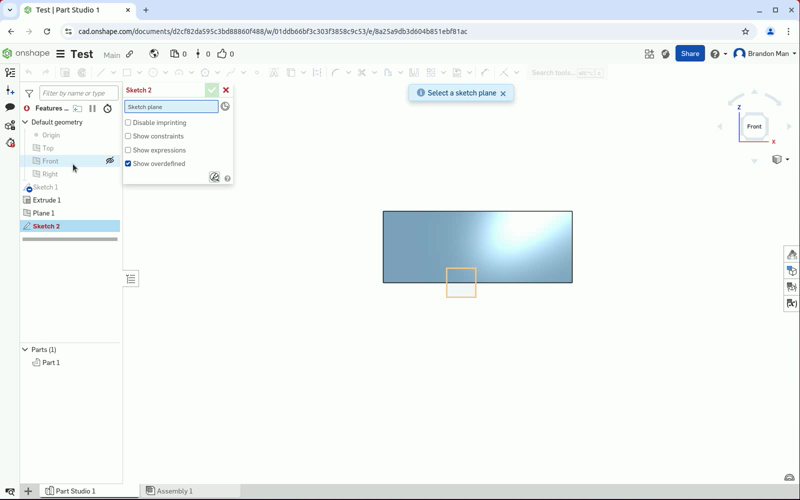
mouse_move(73, 215)
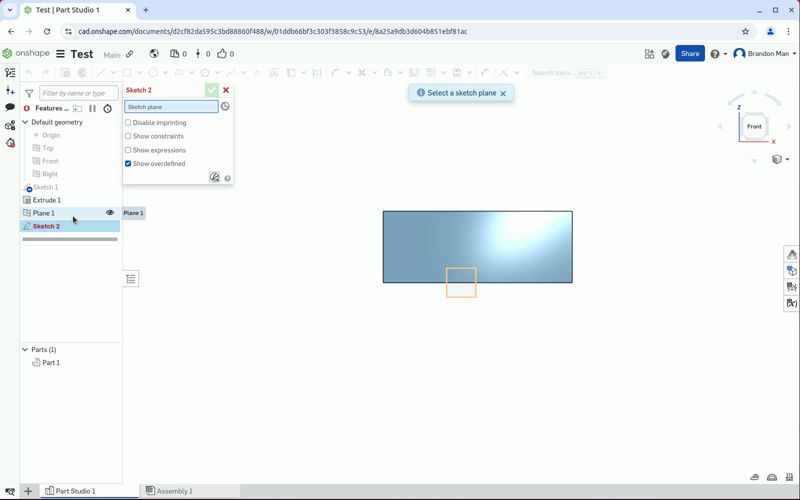
click(73, 215)
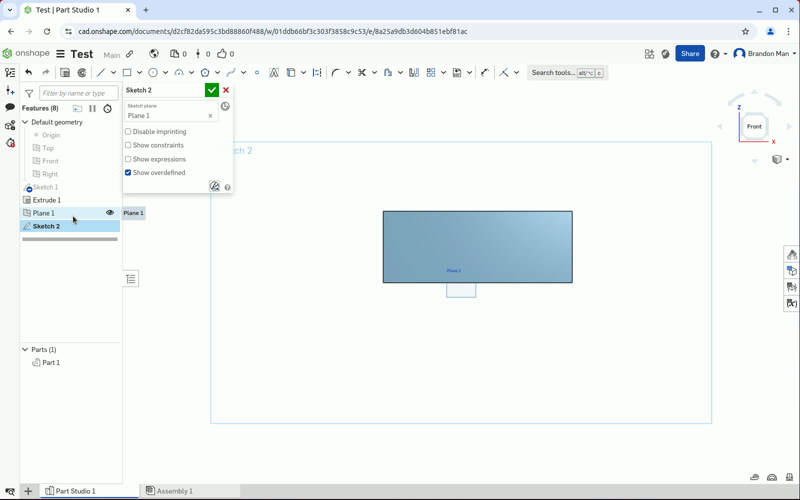
mouse_move(73, 352)
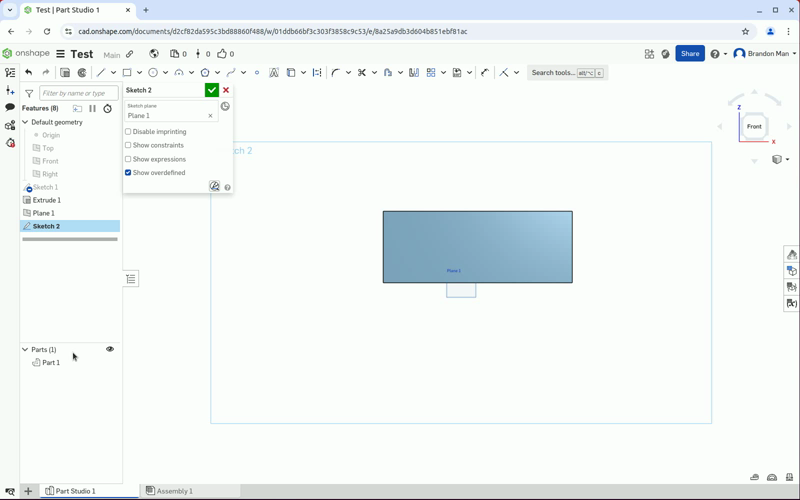
key(y)
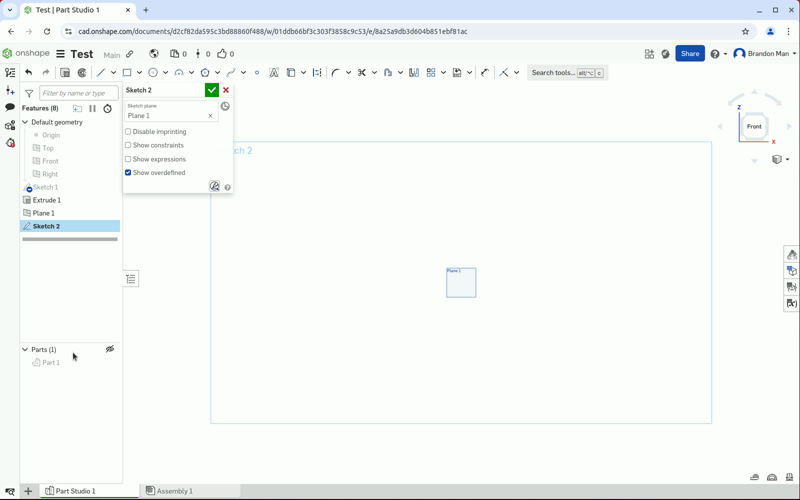
key(l)
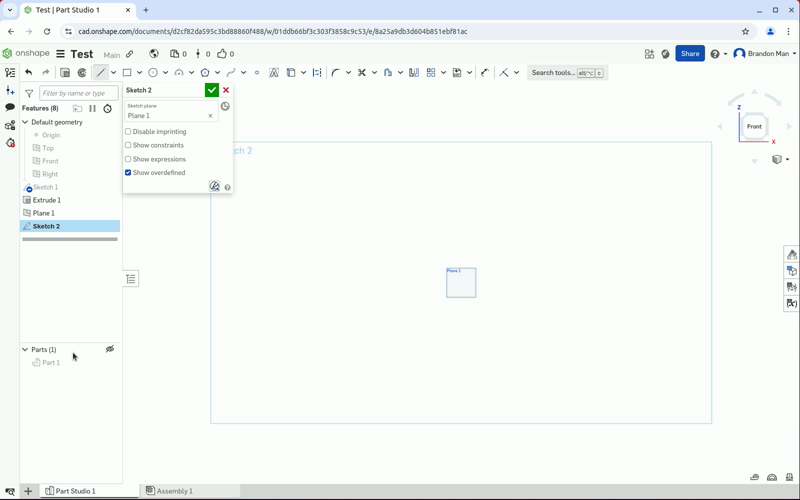
key_down(shift)
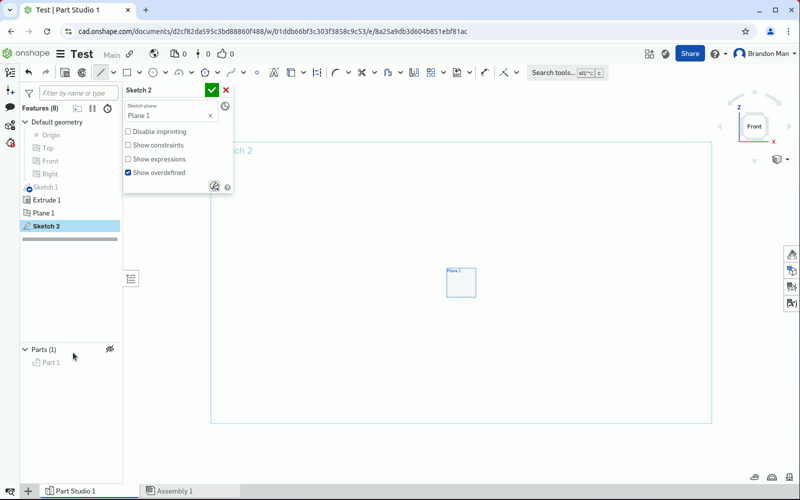
mouse_move(407, 259)
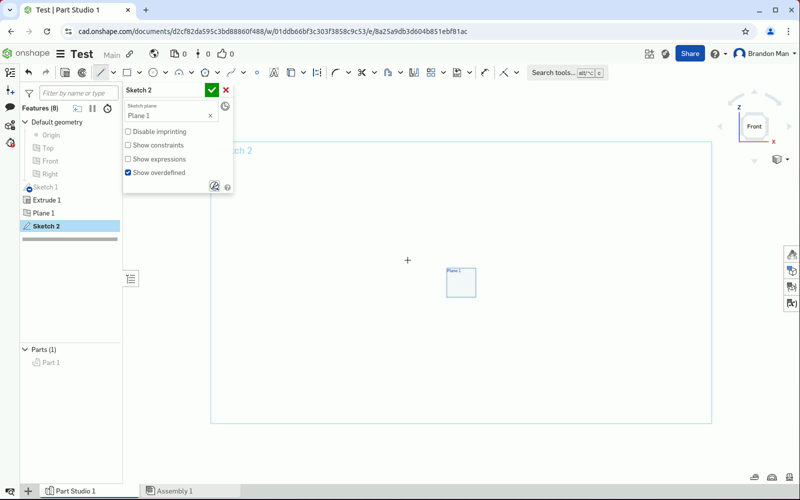
click(407, 259)
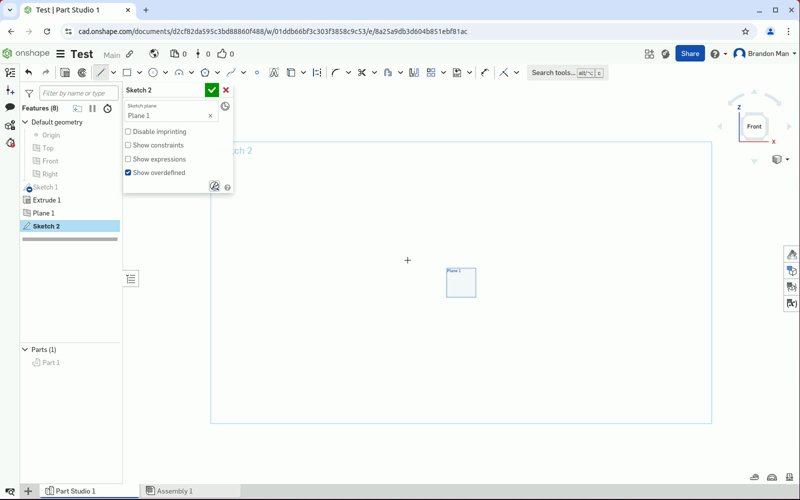
key_up(shift)
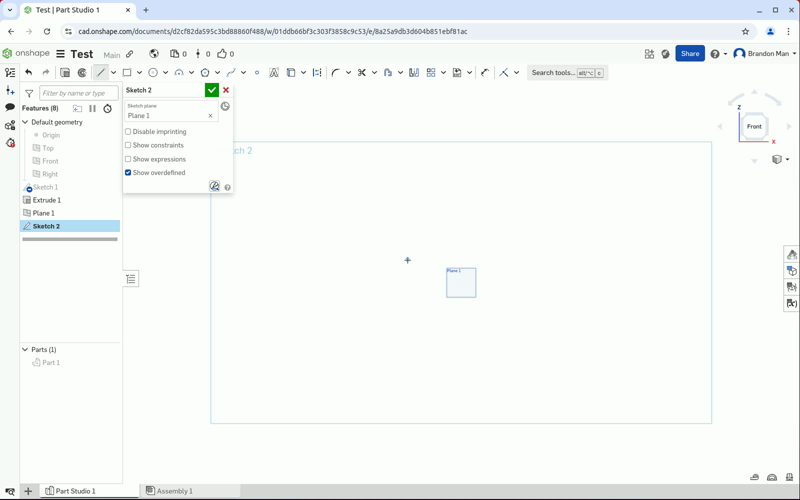
key_down(shift)
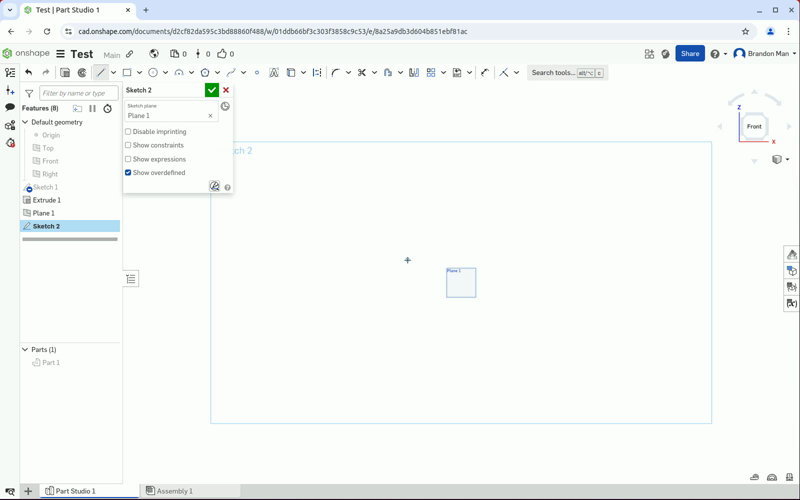
mouse_move(550, 259)
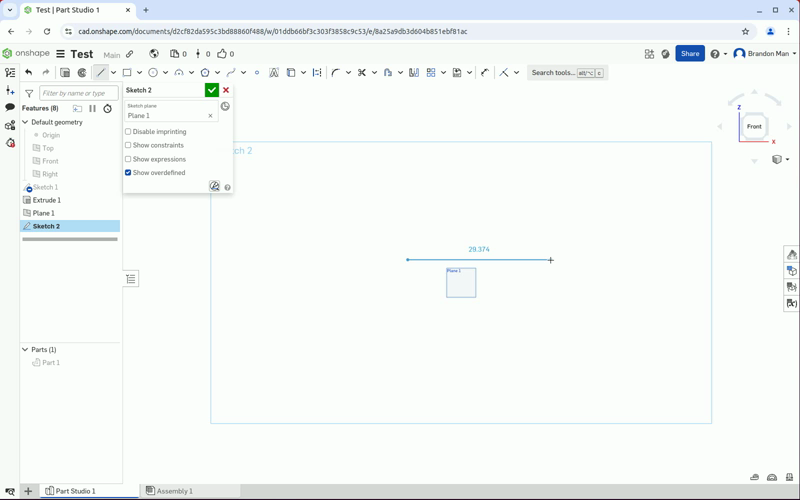
click(550, 259)
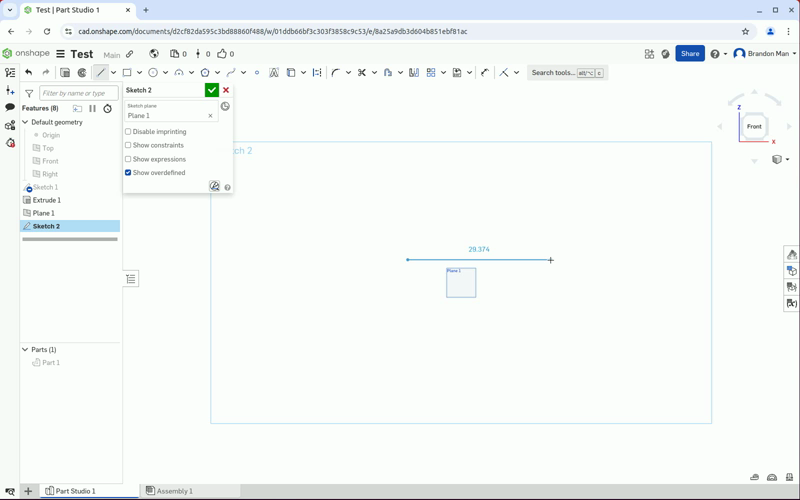
key_up(shift)
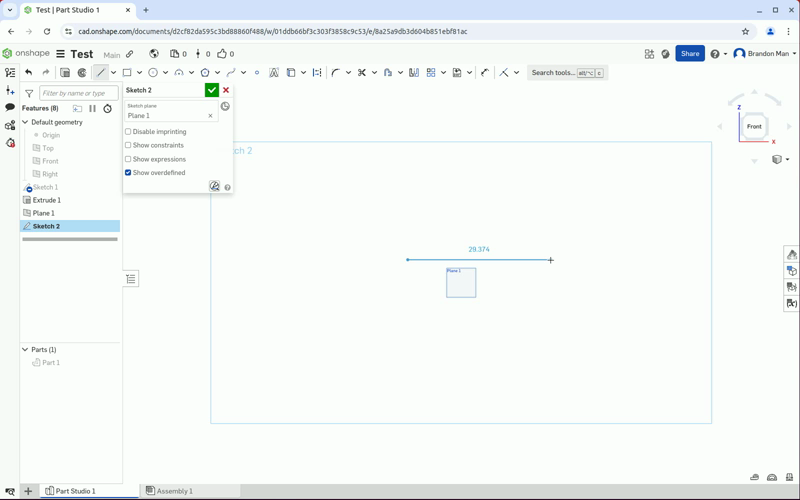
key_down(shift)
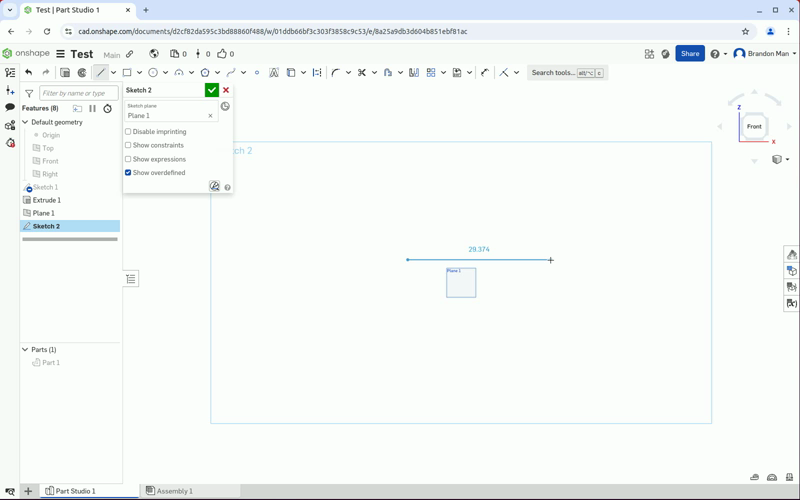
mouse_move(580, 259)
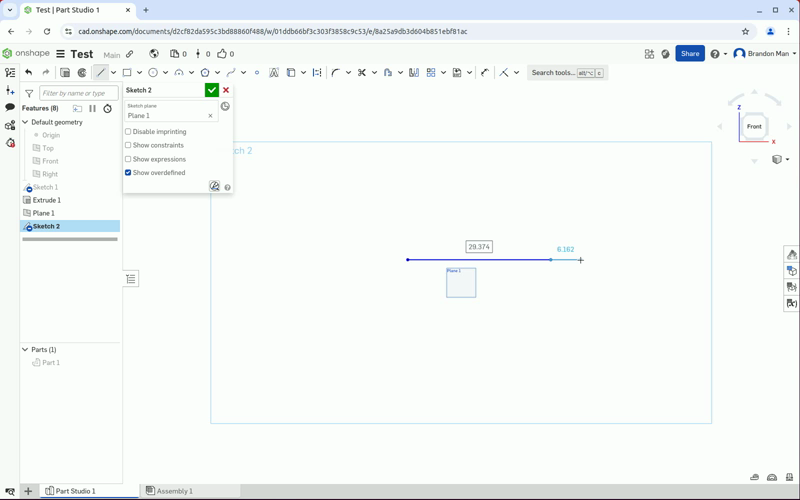
mouse_move(550, 213)
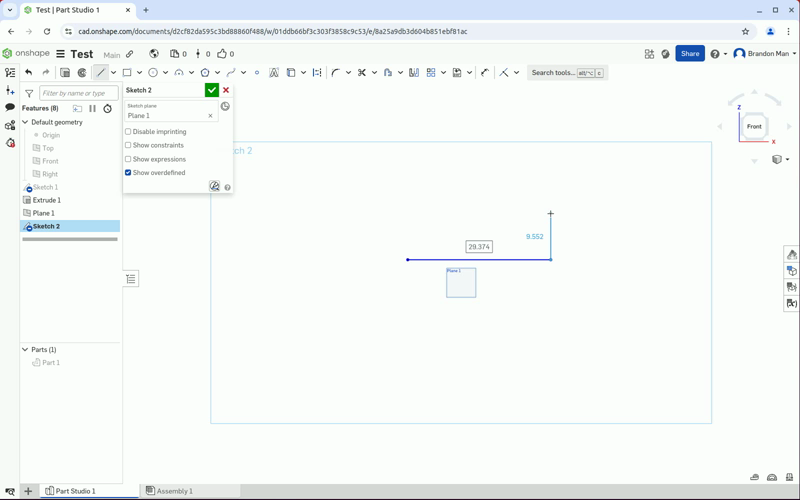
click(550, 213)
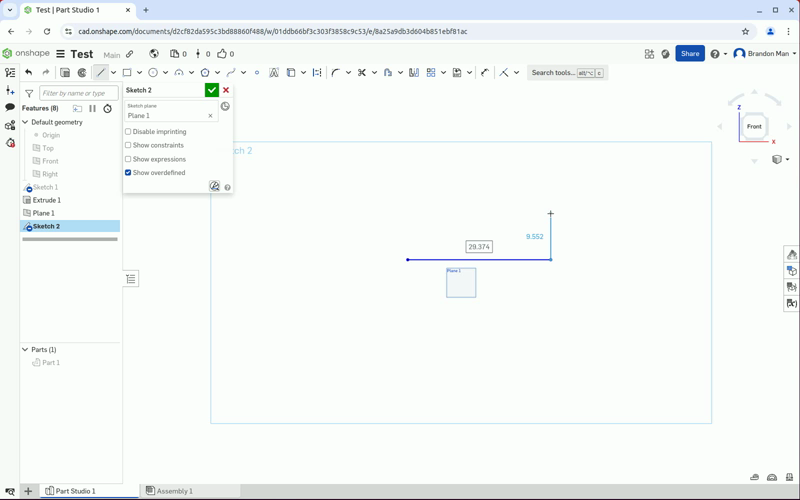
key_up(shift)
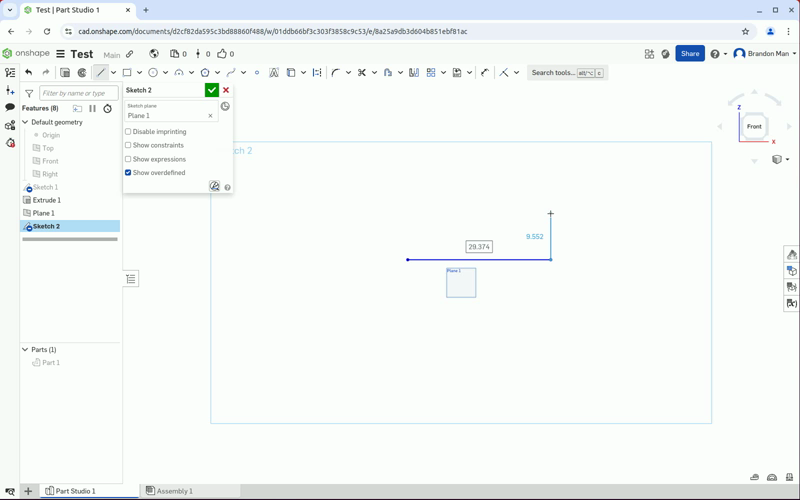
key_down(shift)
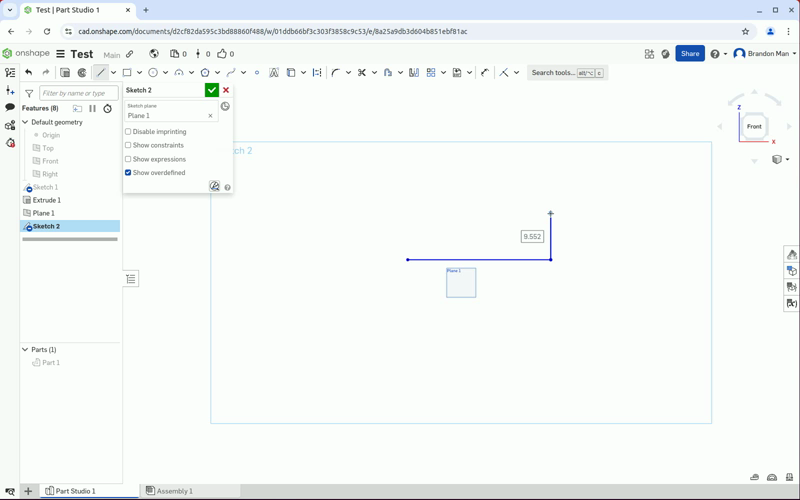
mouse_move(429, 213)
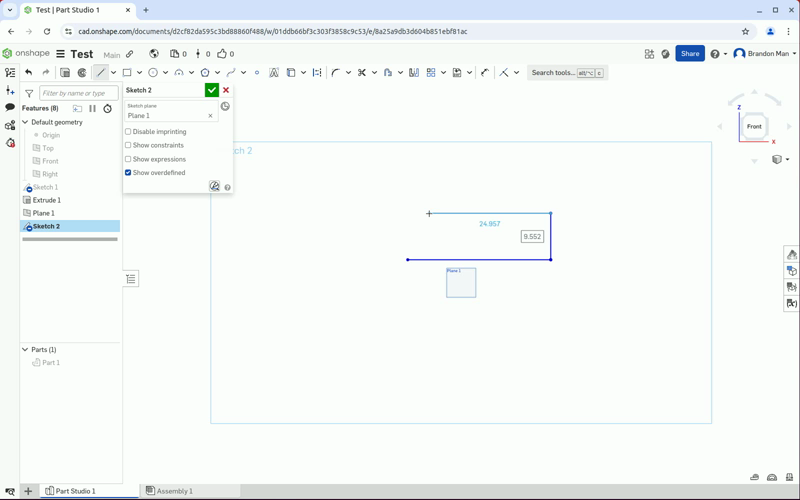
click(429, 213)
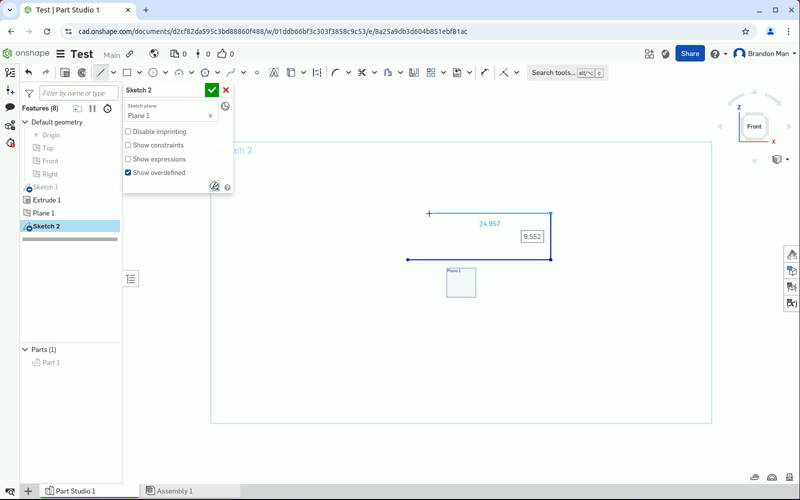
key_up(shift)
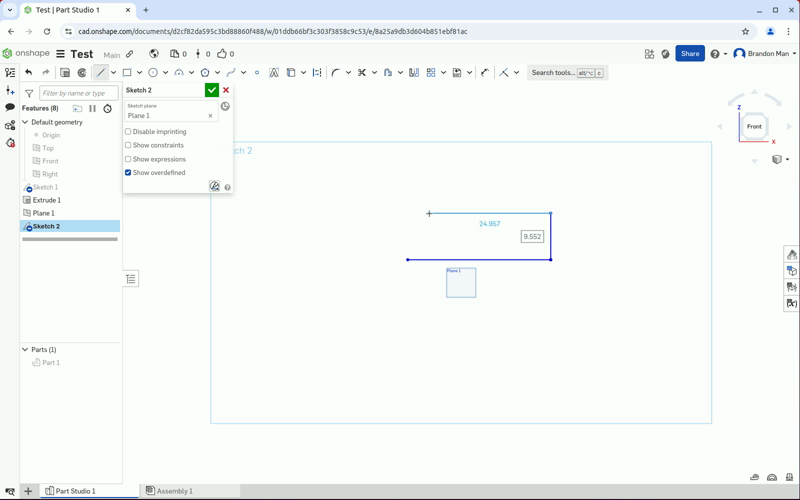
mouse_move(459, 213)
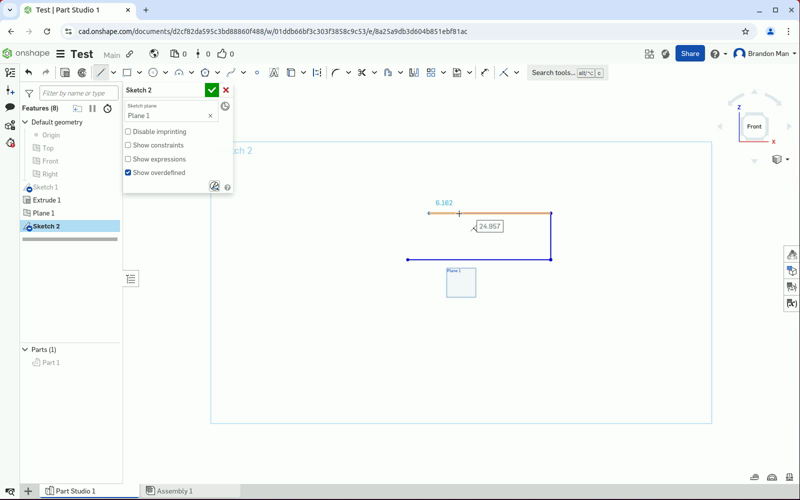
key_down(shift)
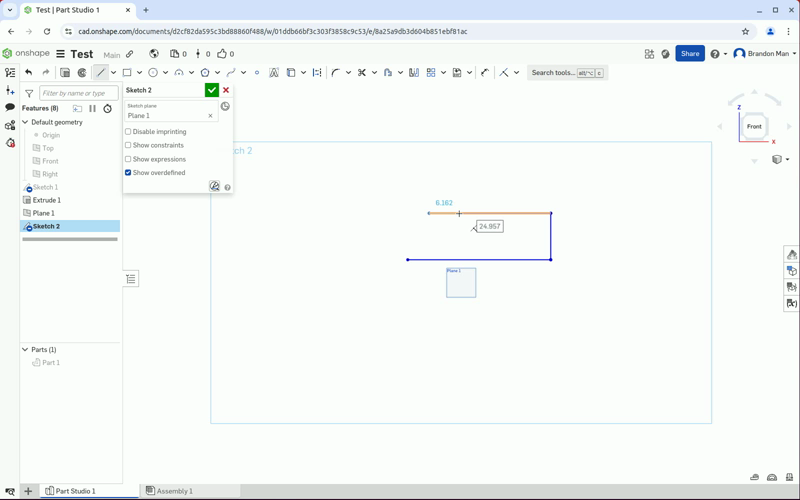
mouse_move(407, 259)
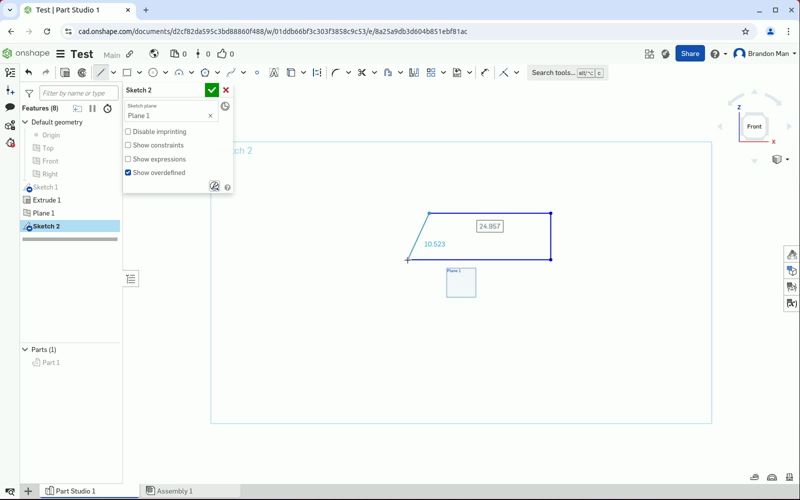
key_up(shift)
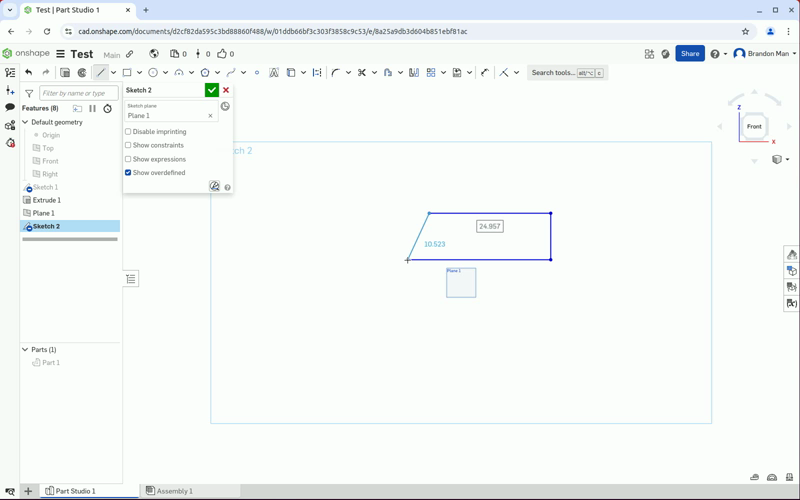
click(407, 259)
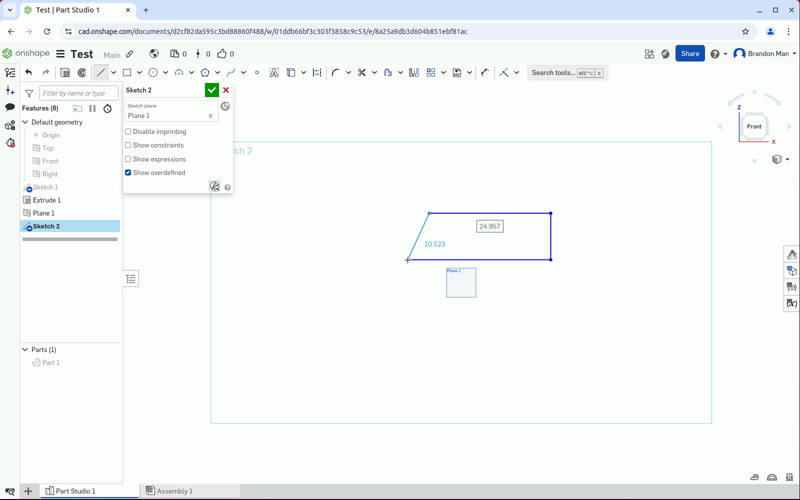
key(esc)
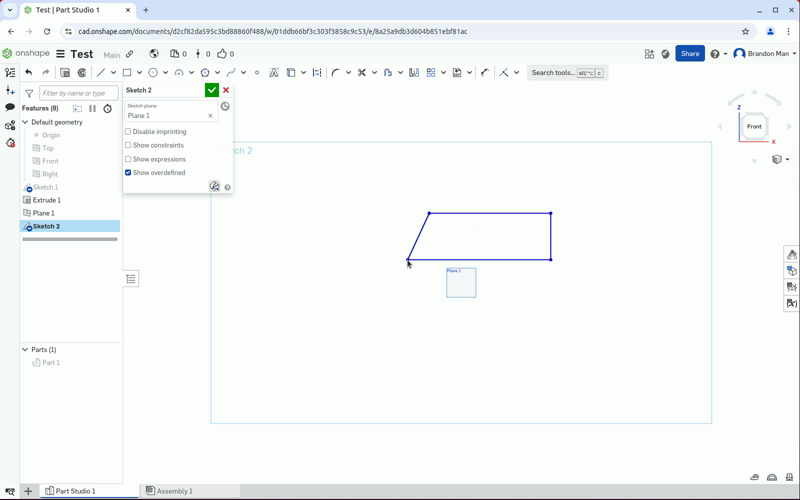
mouse_move(472, 234)
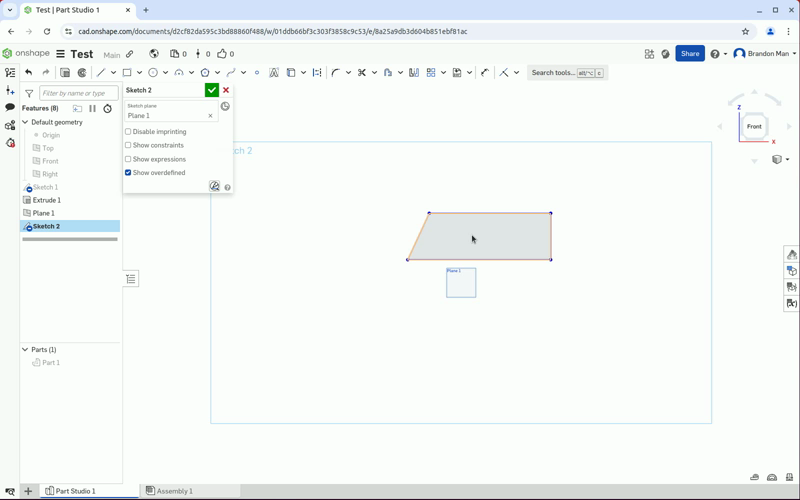
click(472, 234)
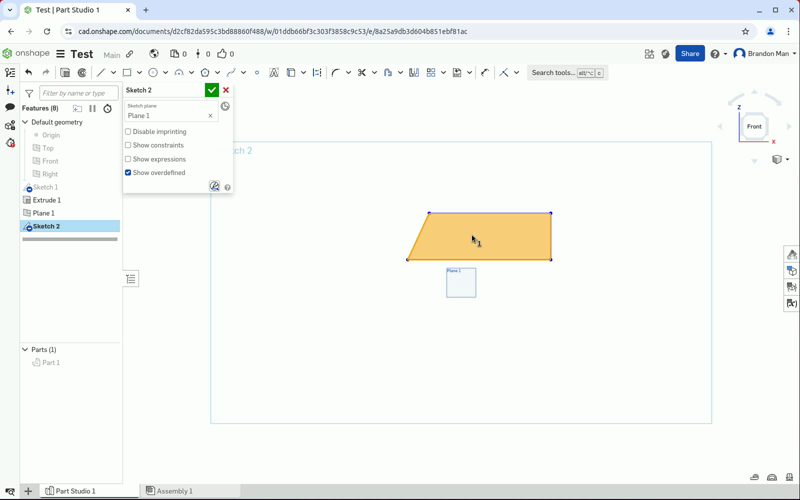
mouse_move(73, 352)
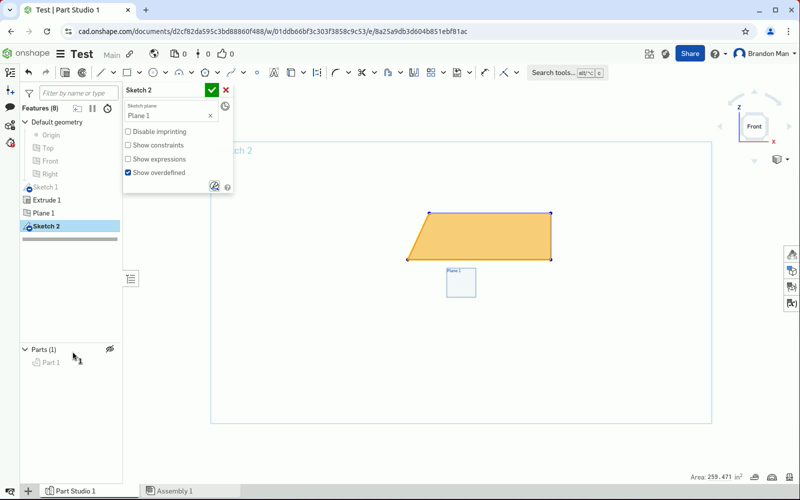
key(shift+y)
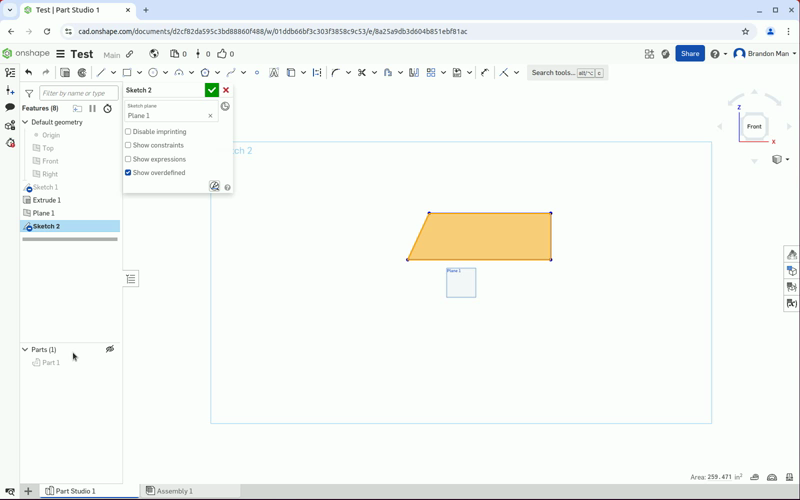
key(shift+e)
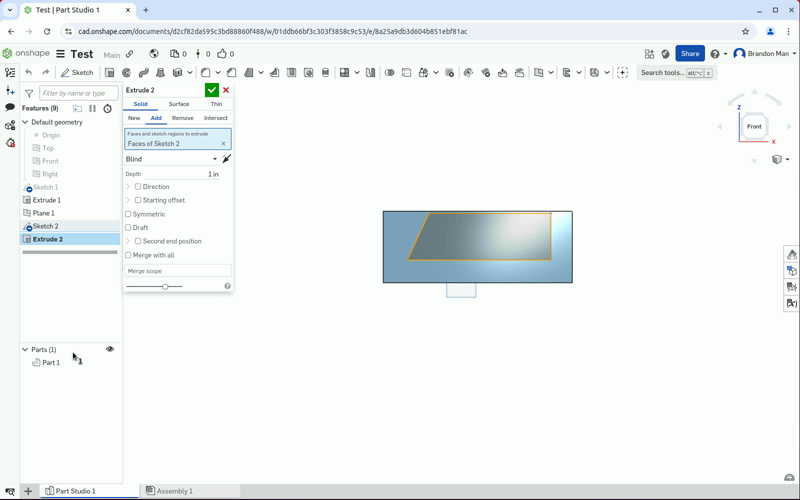
mouse_move(143, 106)
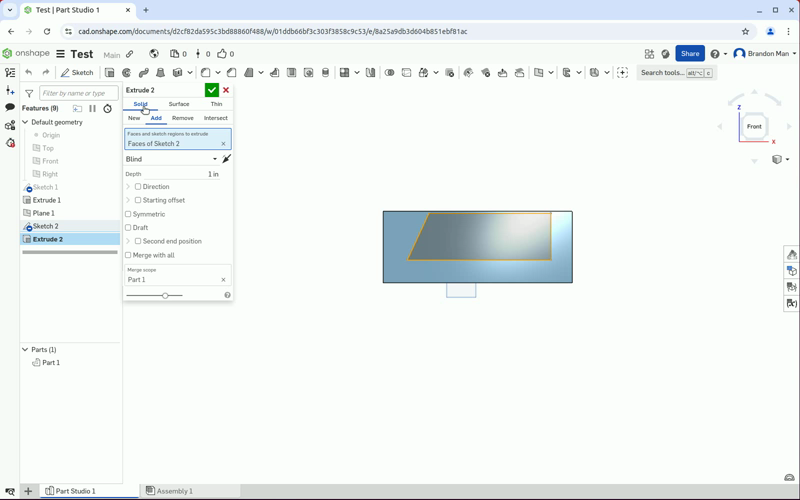
click(143, 106)
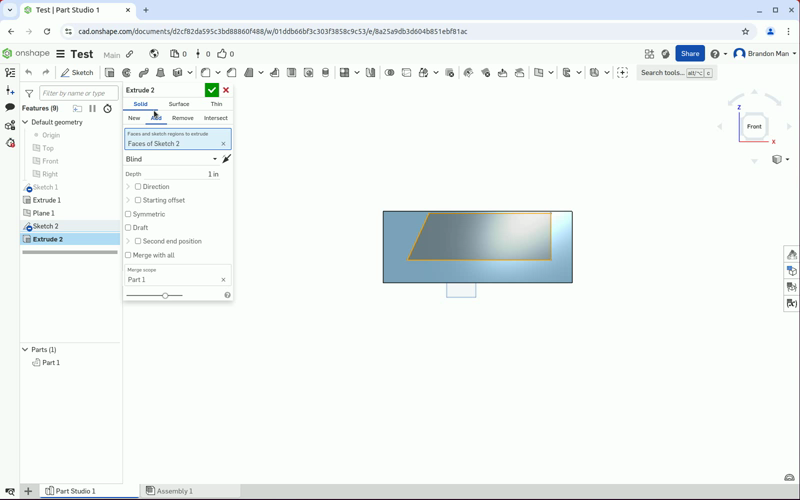
mouse_move(186, 120)
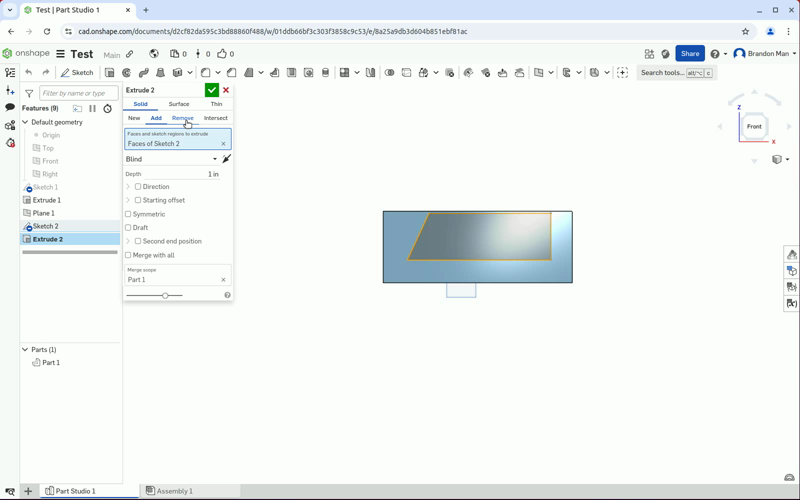
click(186, 120)
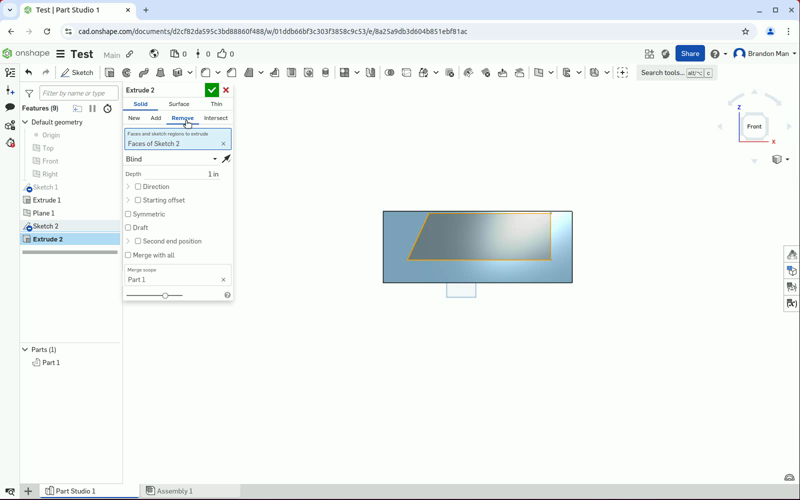
key(tab, 4)
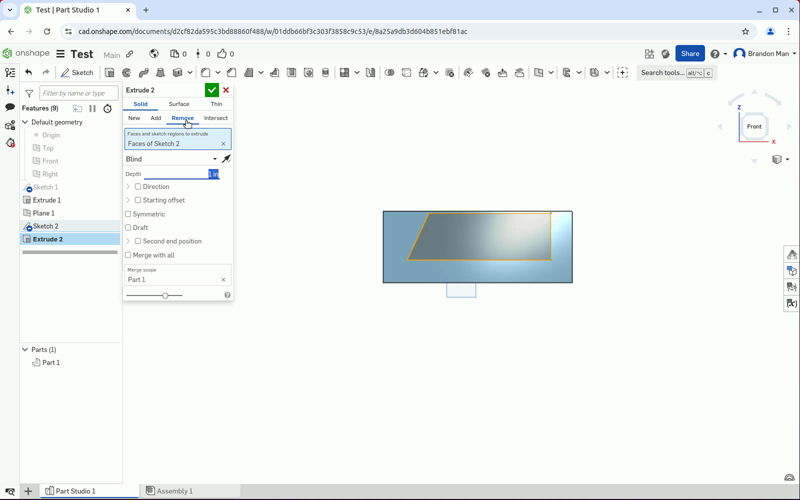
text(30.33)
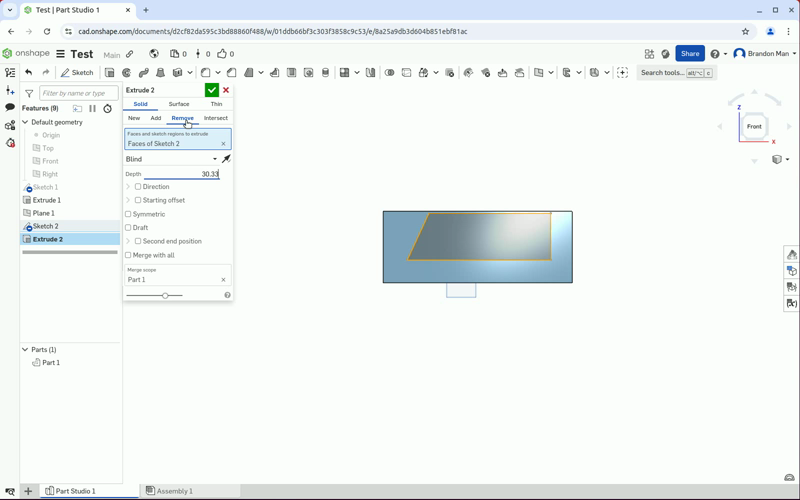
key(tab, 6)
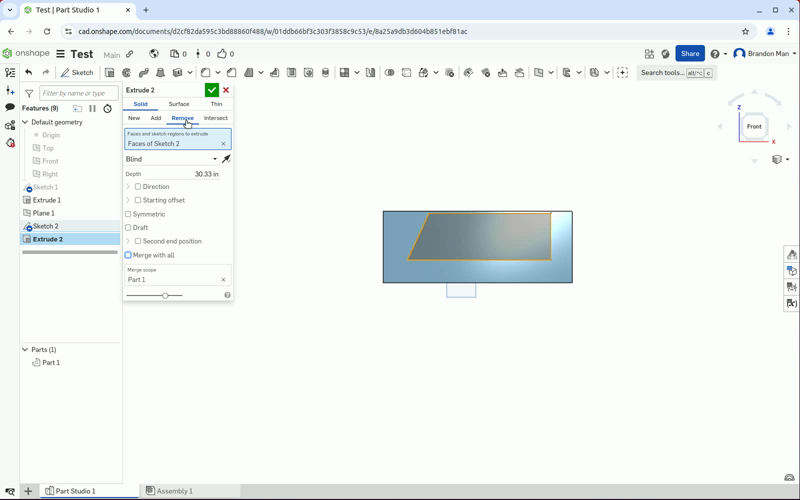
key(space)
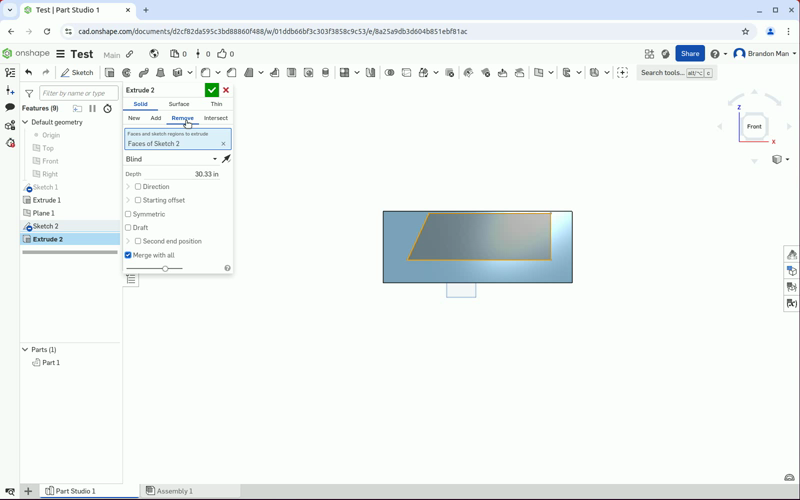
key(enter)
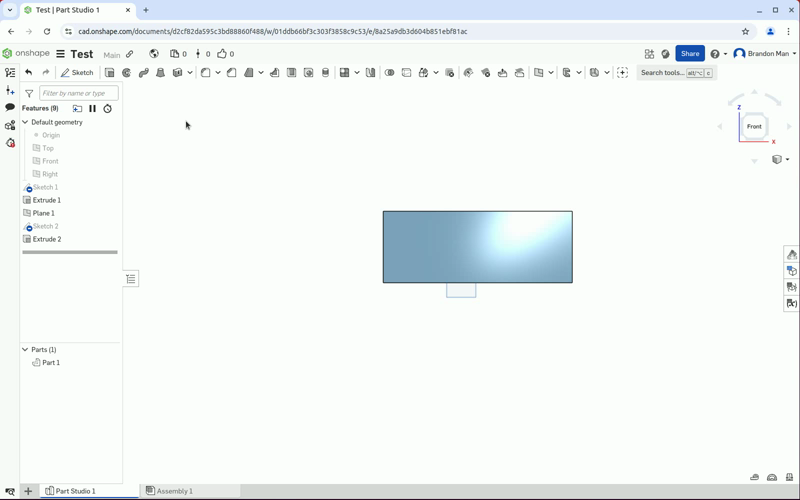
key(shift+h)
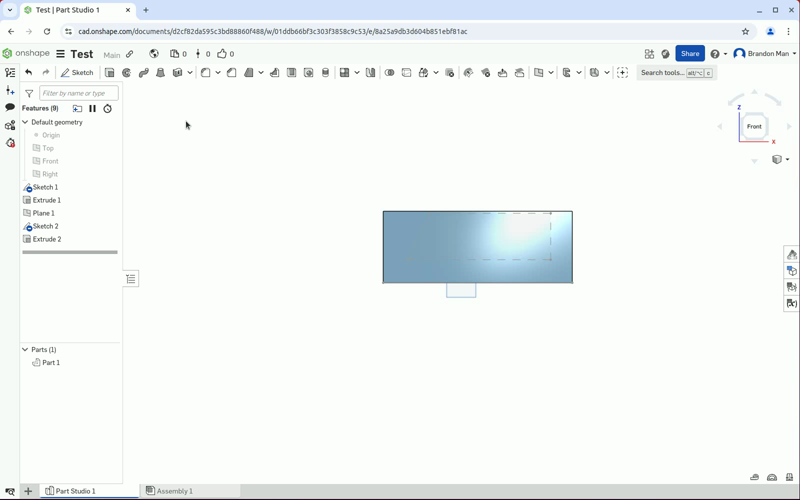
key(shift+h)
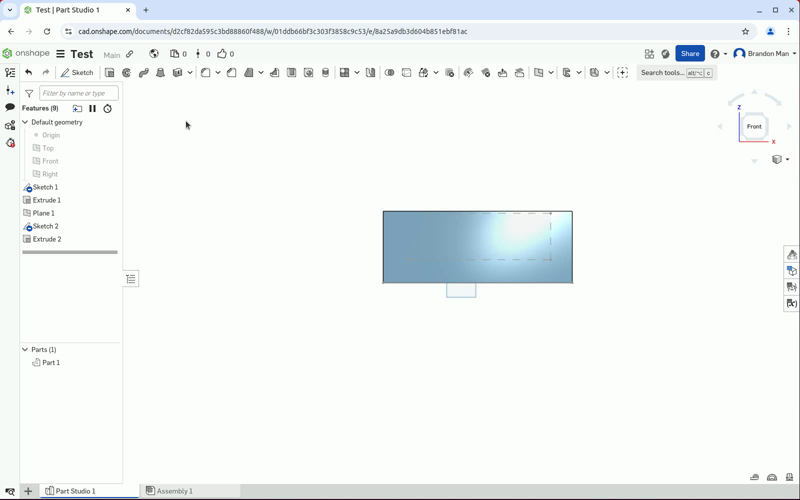
key(shift+7)
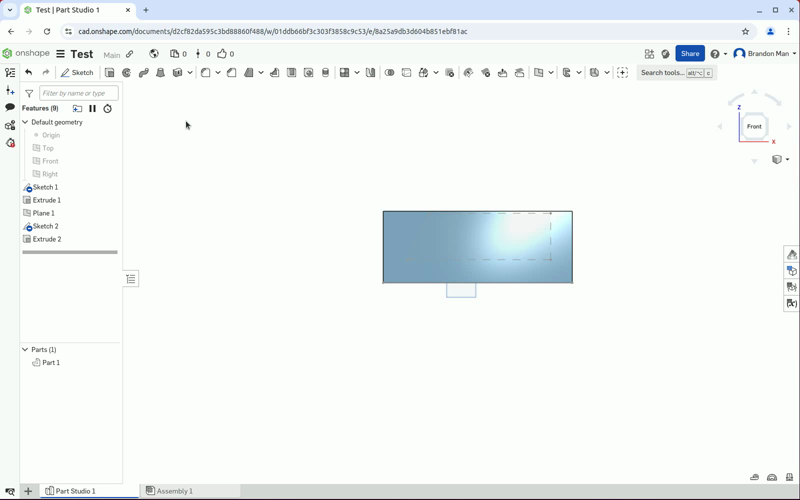
key(left, 2)
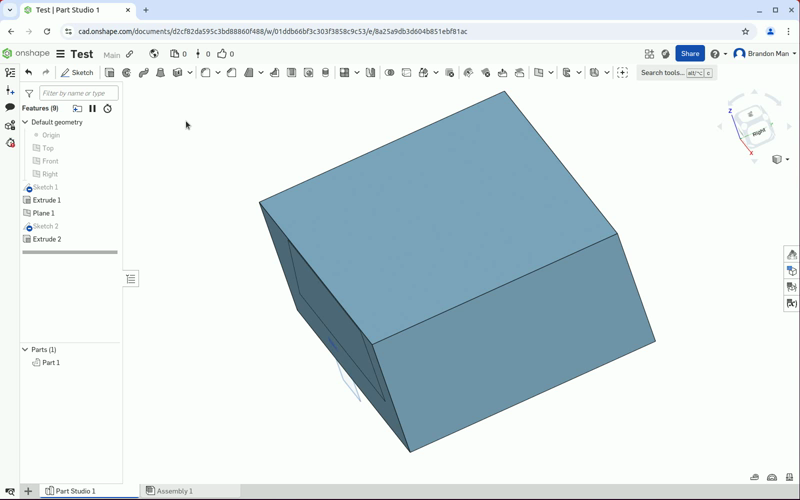
key(down, 2)
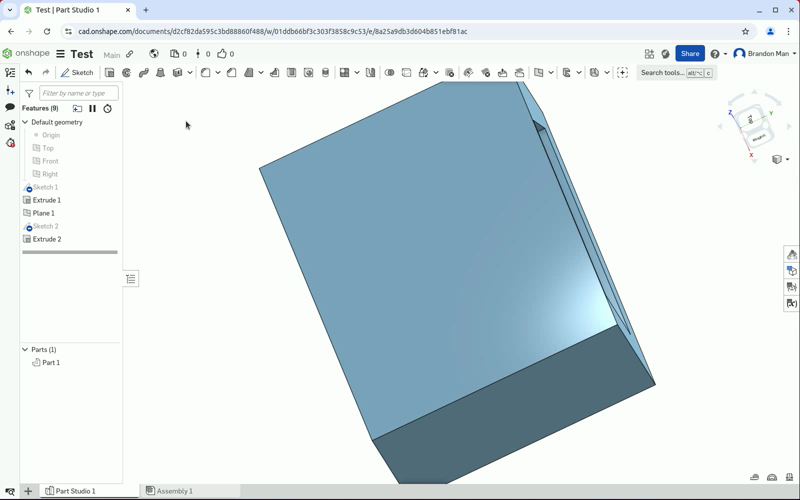
key(up, 2)
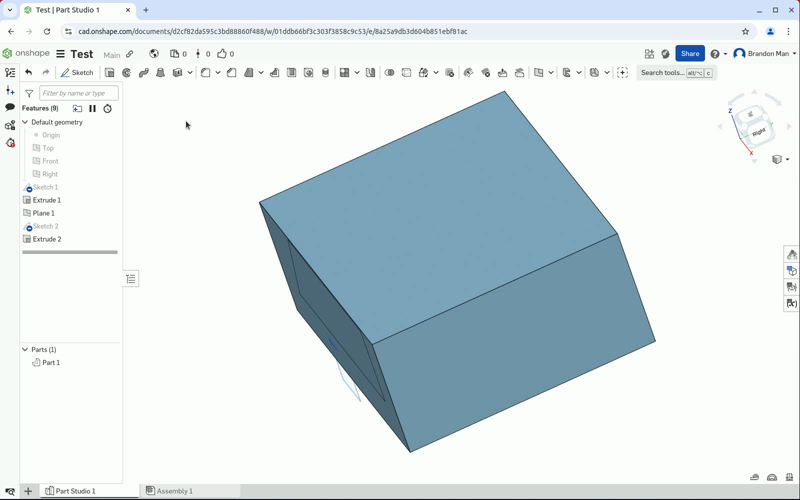
key(right, 2)
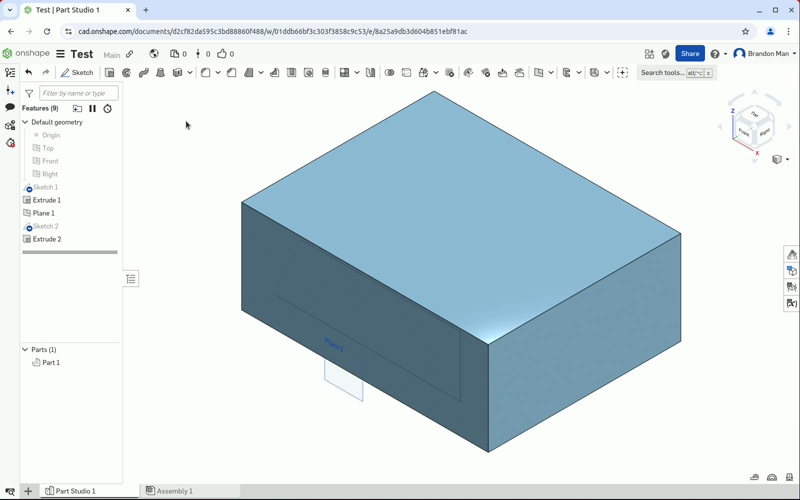
mouse_move(73, 189)
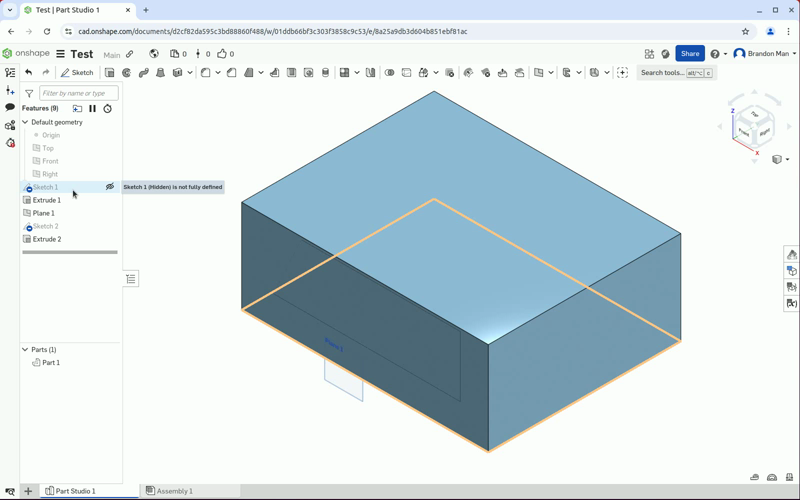
click(73, 189)